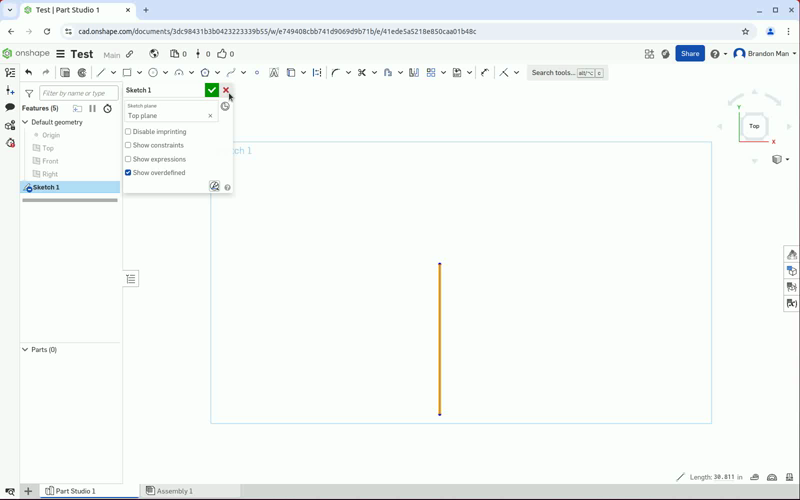
key(shift+h)
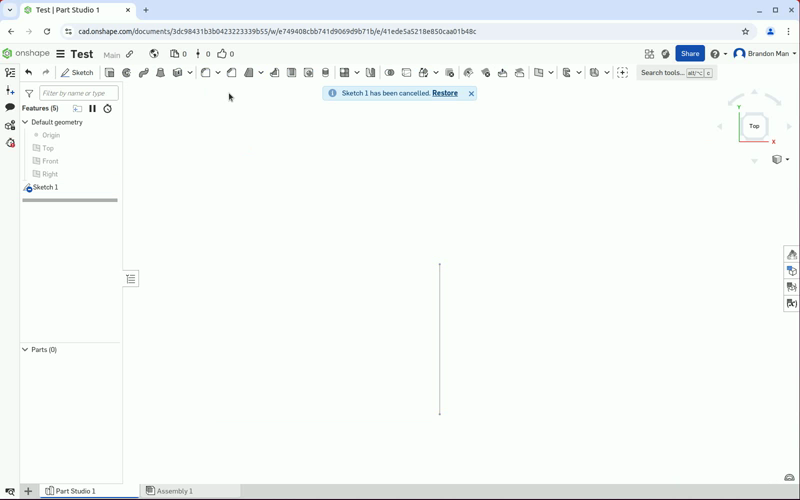
key(shift+s)
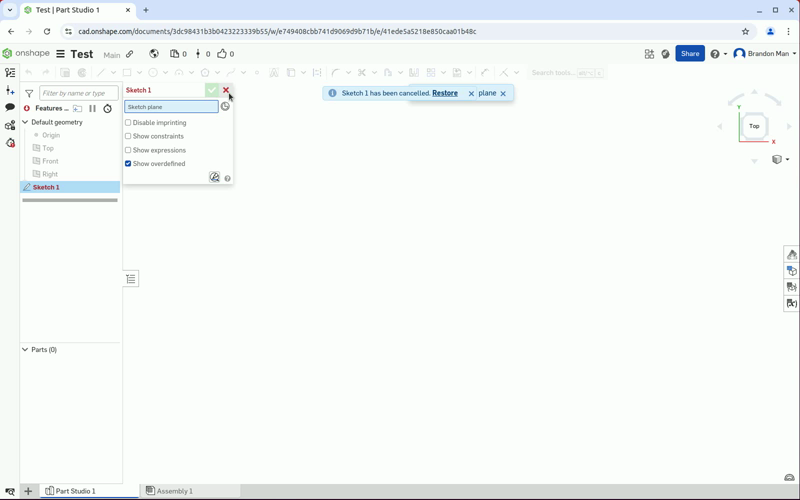
mouse_move(73, 150)
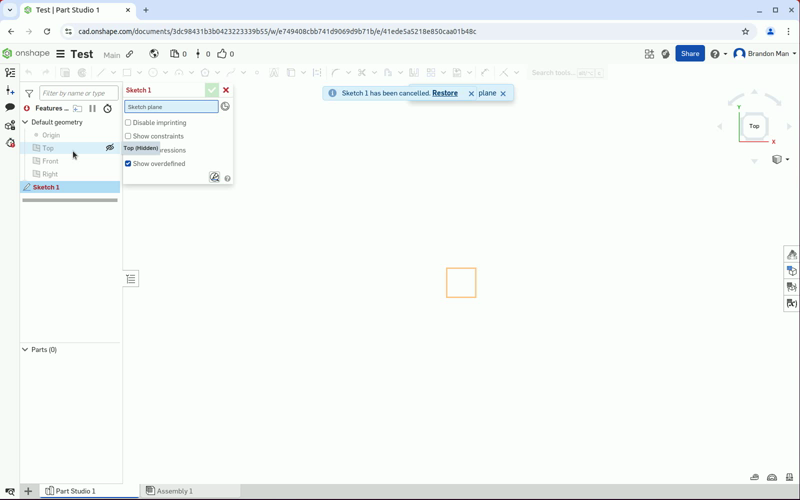
click(73, 150)
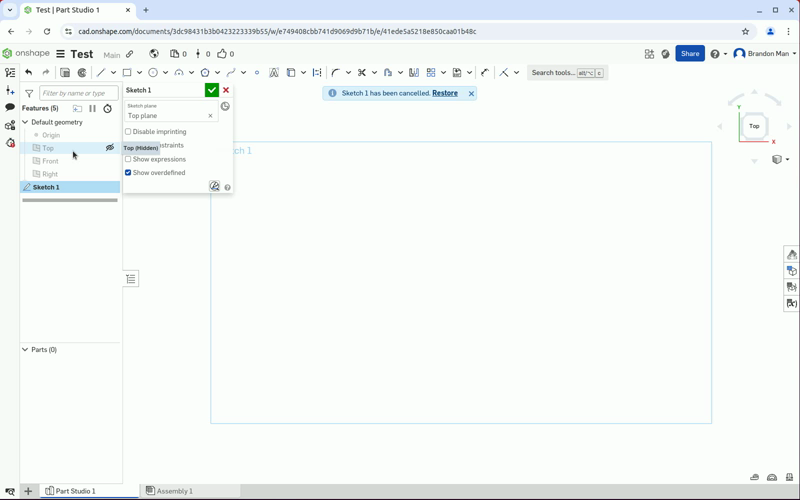
mouse_move(73, 352)
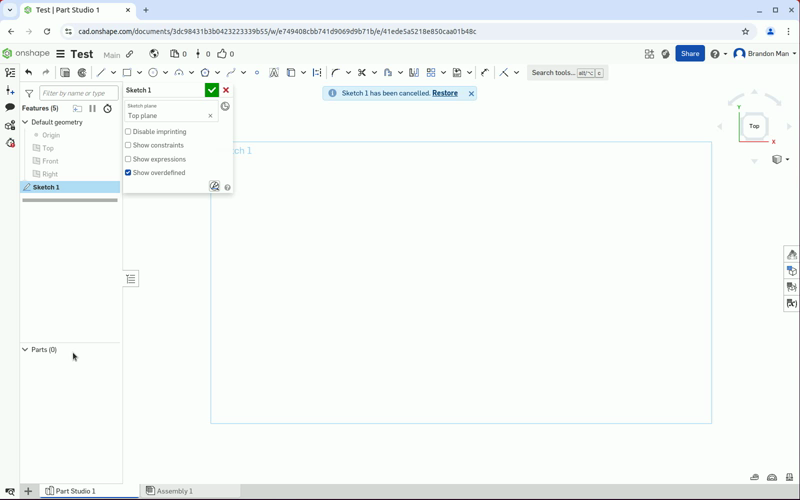
key(y)
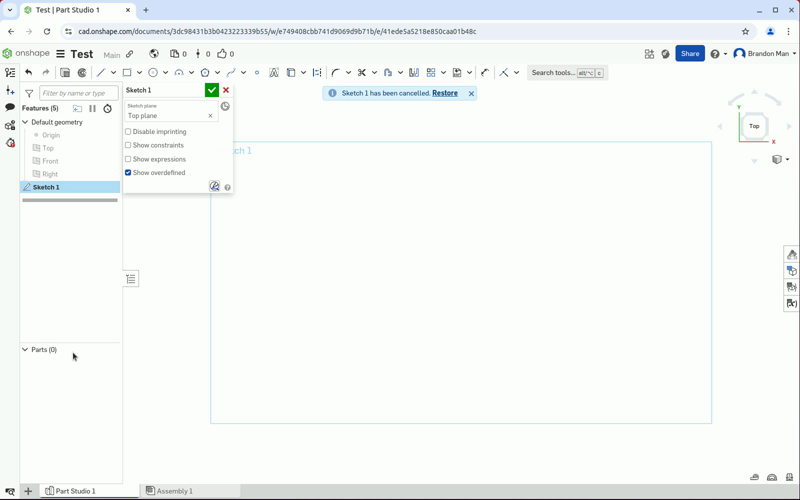
key(l)
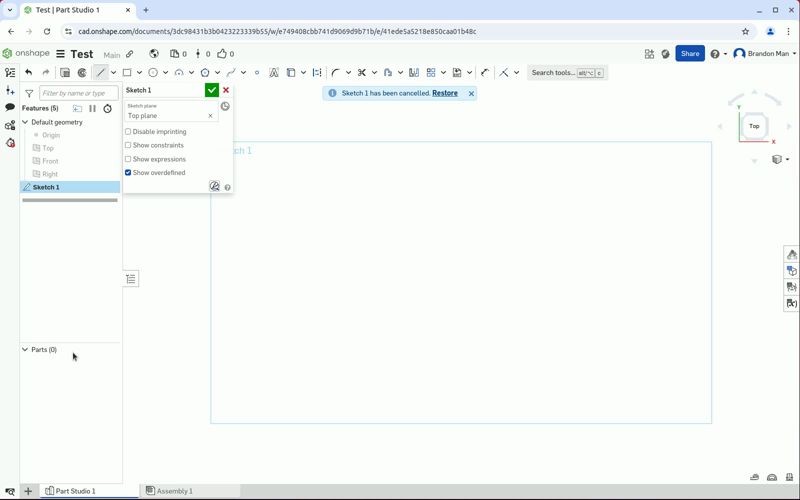
key_down(shift)
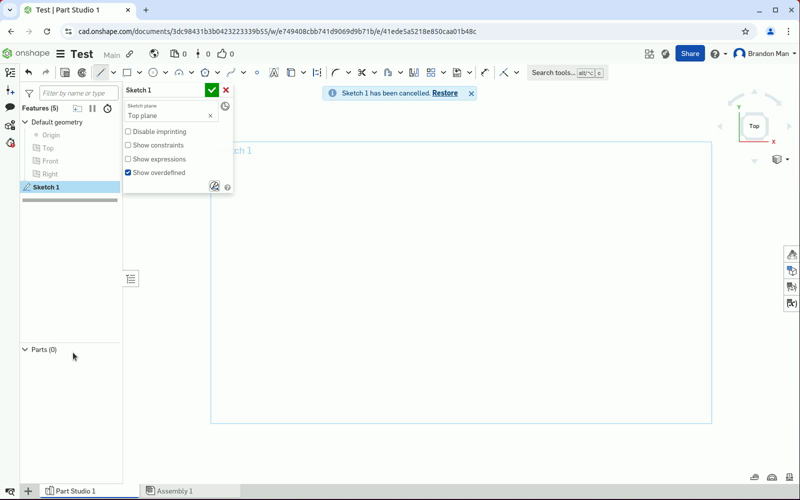
mouse_move(365, 360)
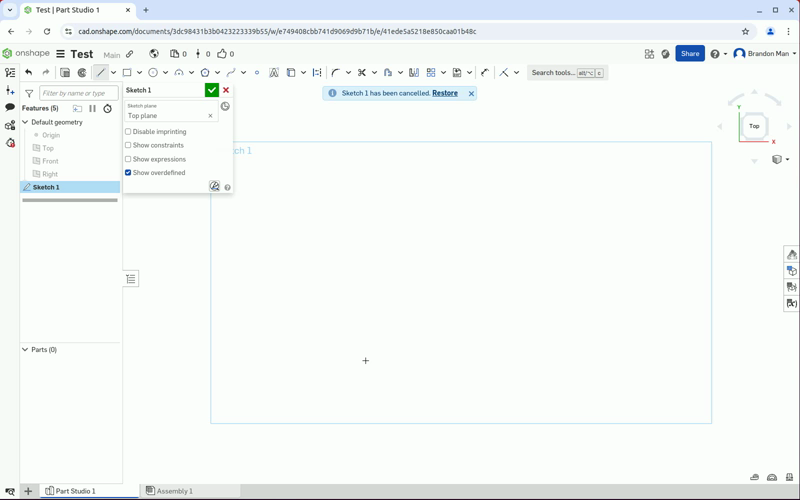
click(365, 360)
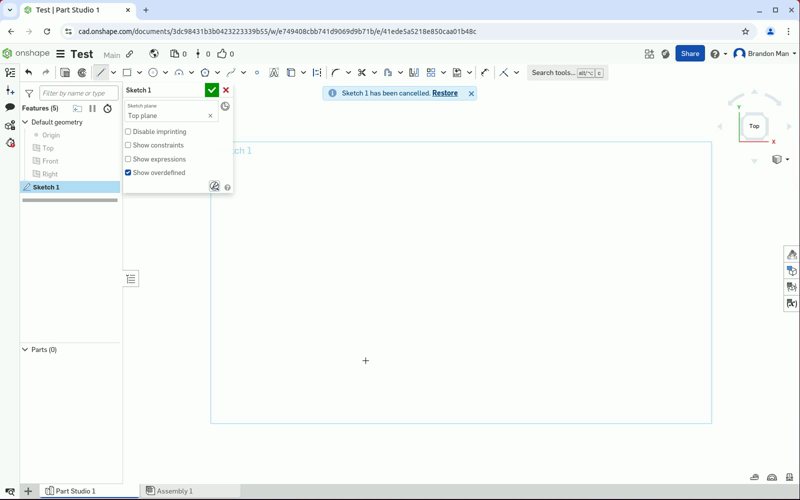
key_up(shift)
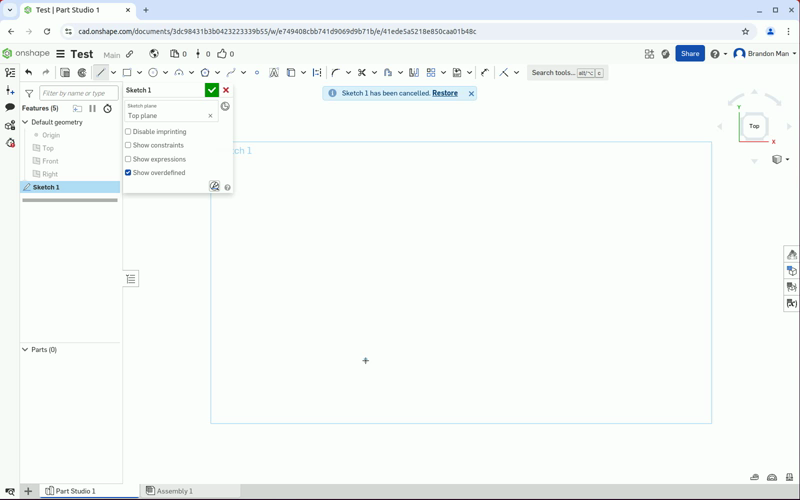
key_down(shift)
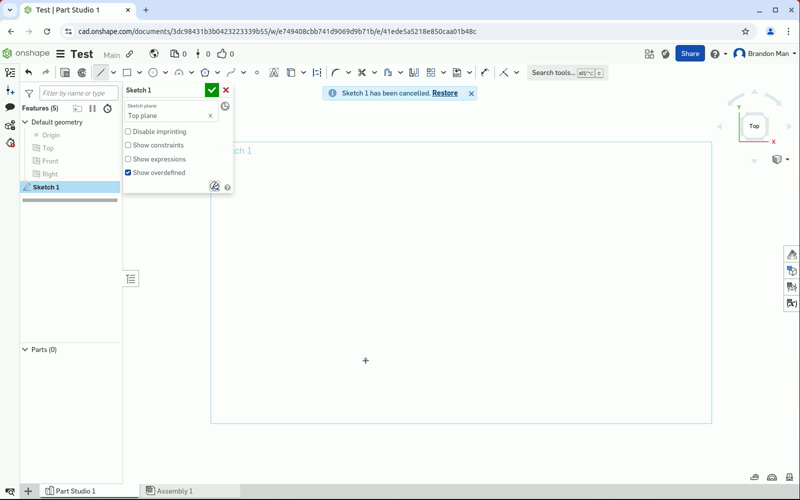
mouse_move(454, 360)
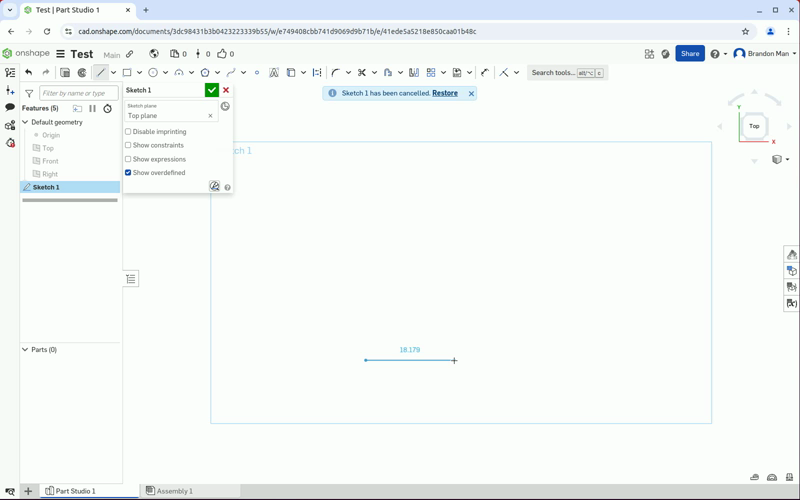
click(454, 360)
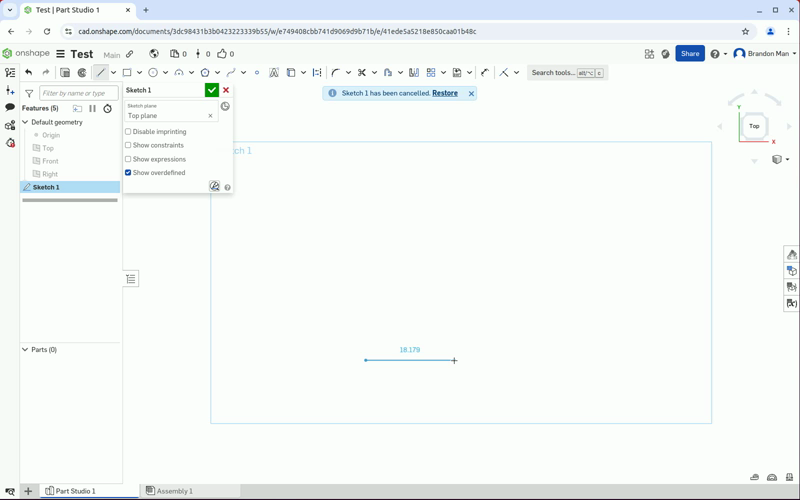
key_up(shift)
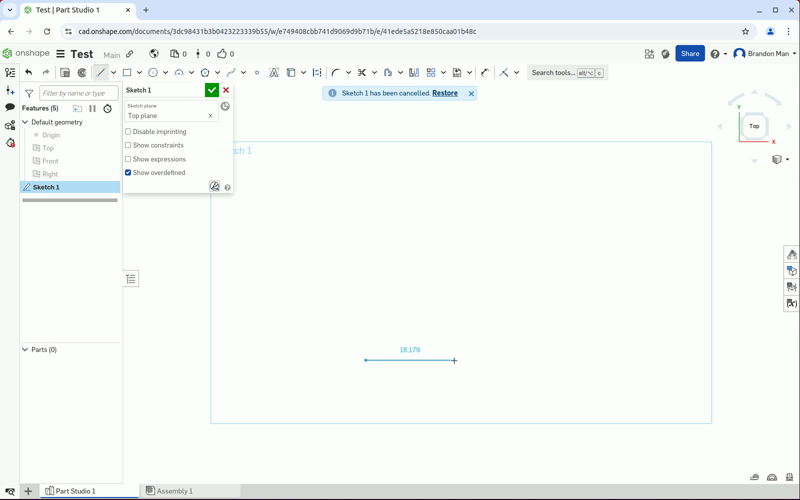
key_down(shift)
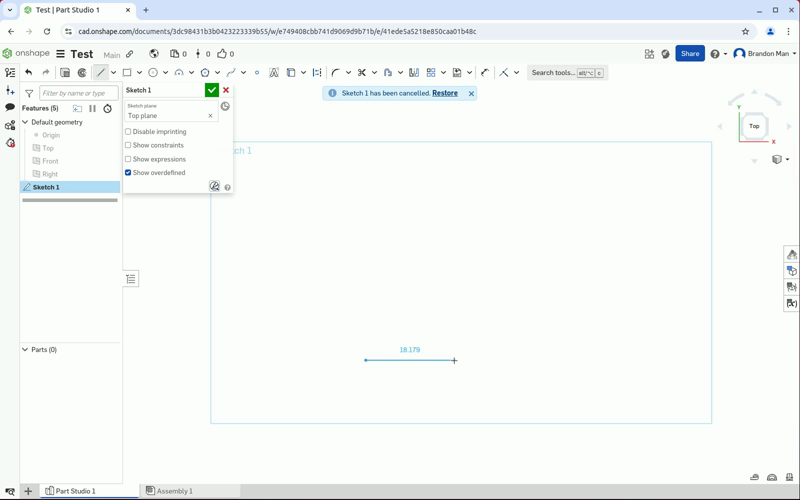
mouse_move(454, 270)
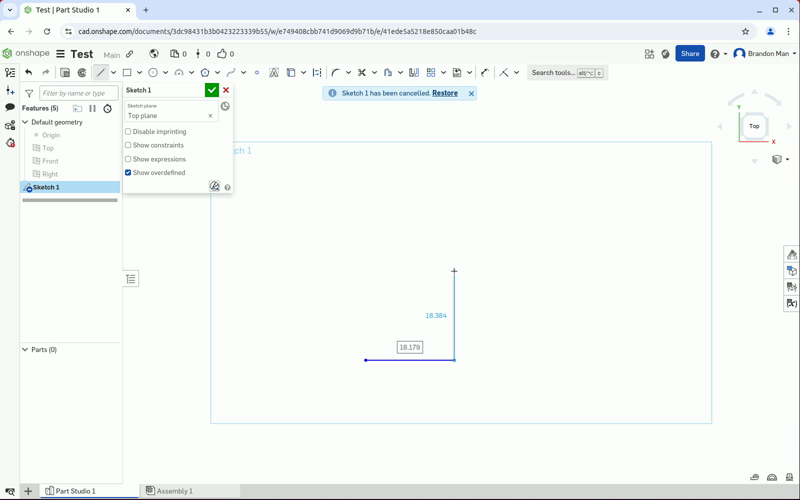
click(454, 270)
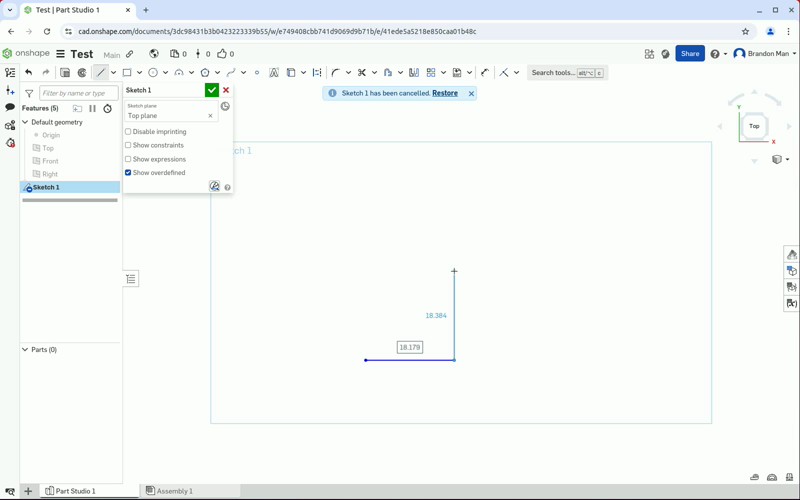
key_up(shift)
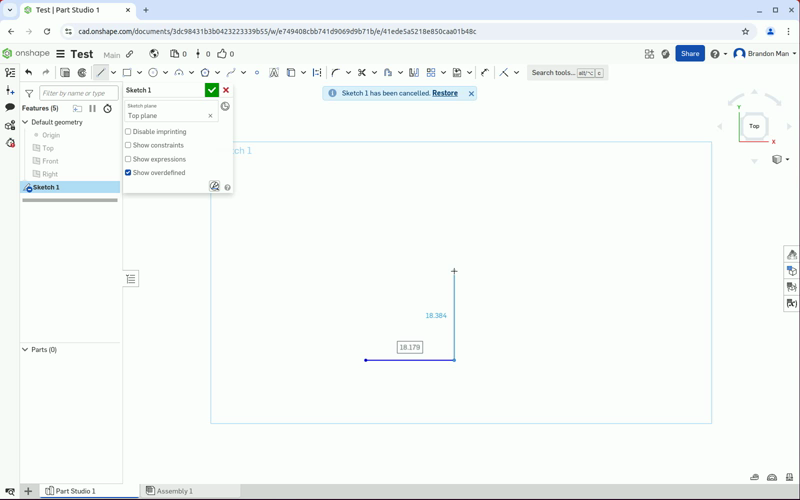
key_down(shift)
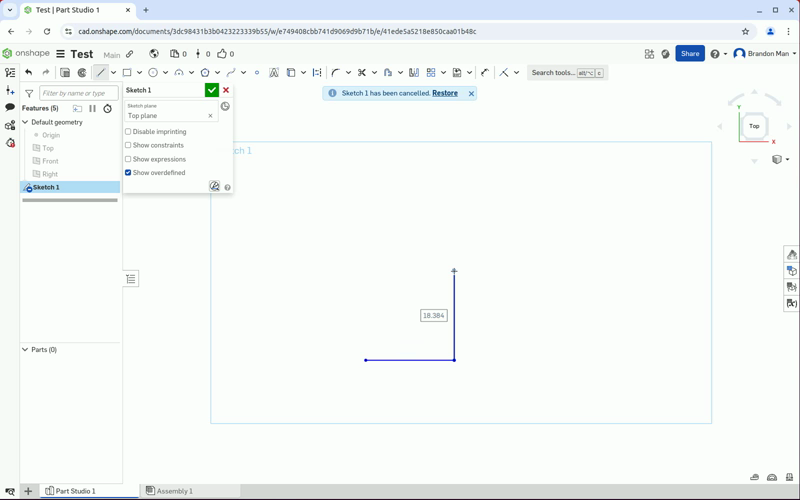
mouse_move(484, 270)
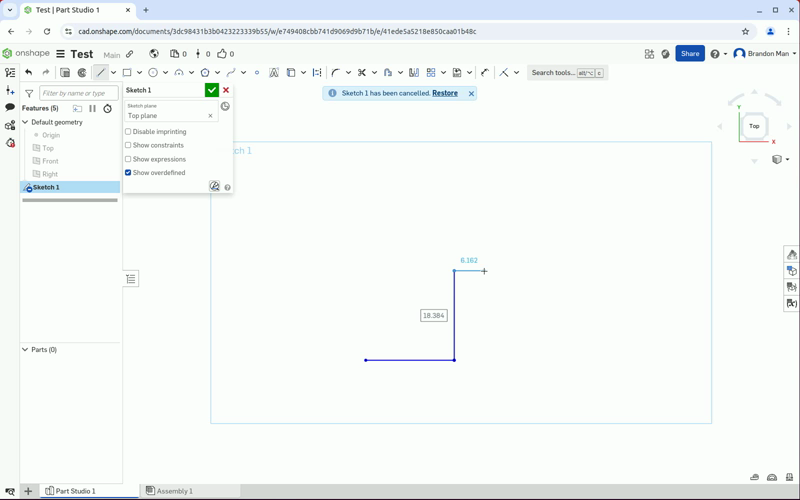
mouse_move(406, 270)
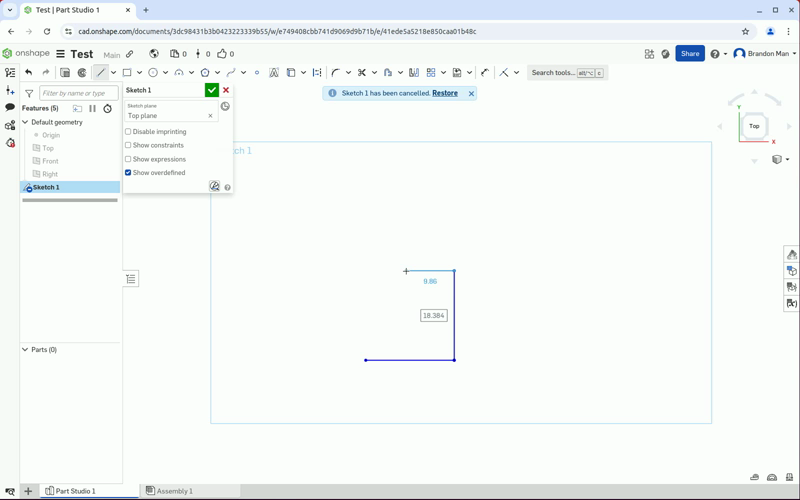
click(406, 270)
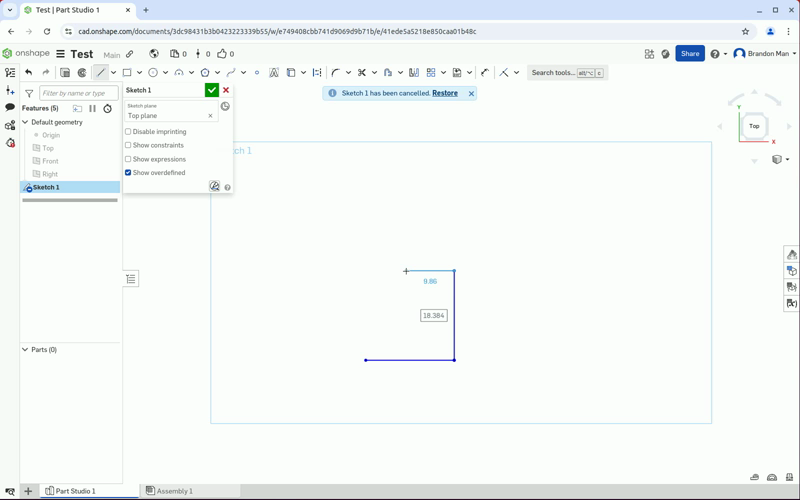
key_up(shift)
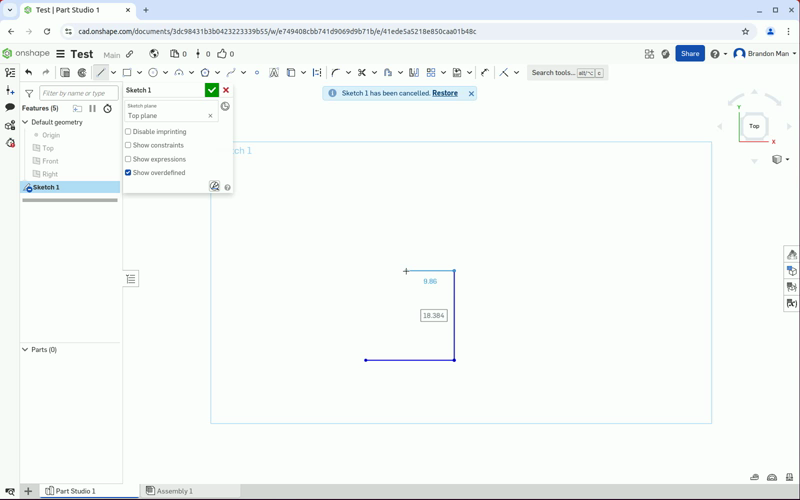
key_down(shift)
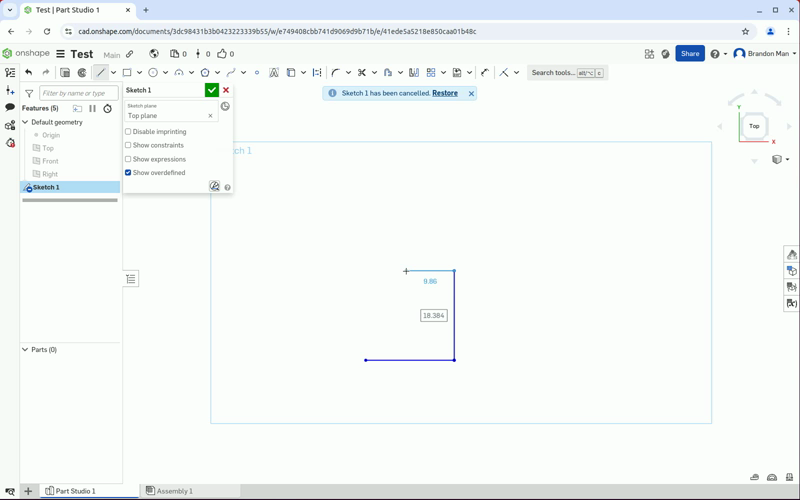
mouse_move(436, 270)
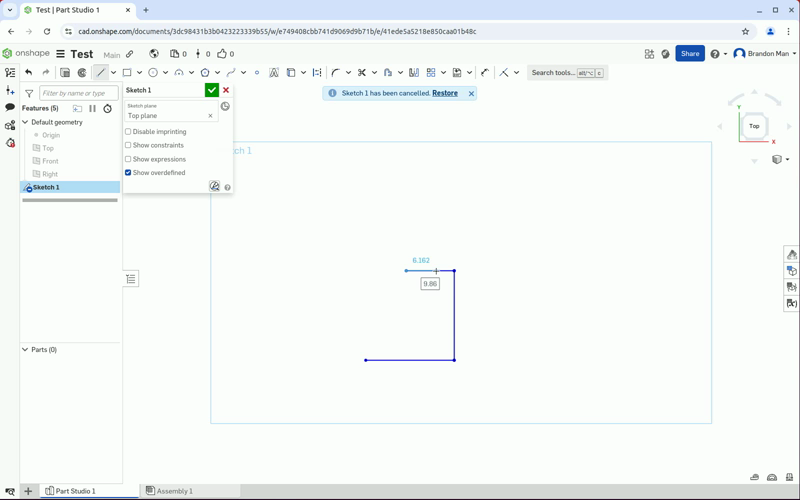
mouse_move(406, 226)
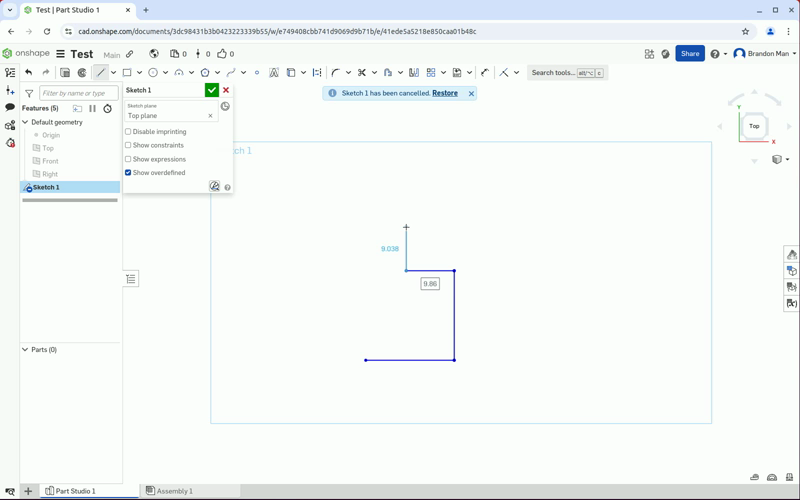
click(406, 226)
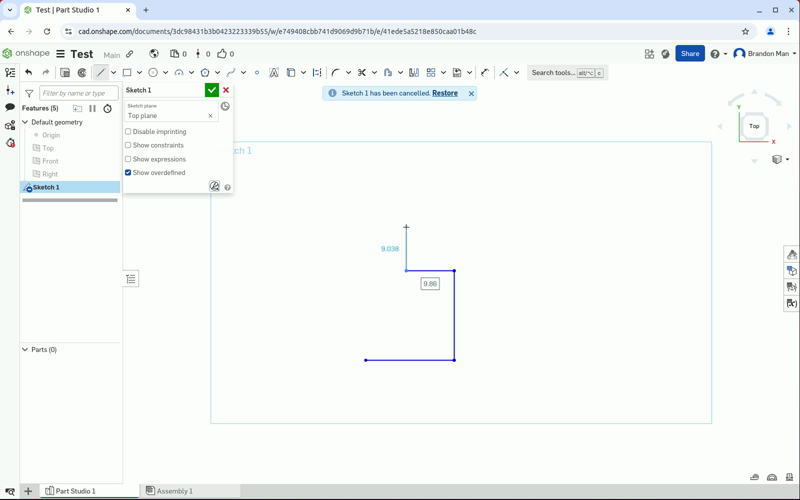
key_up(shift)
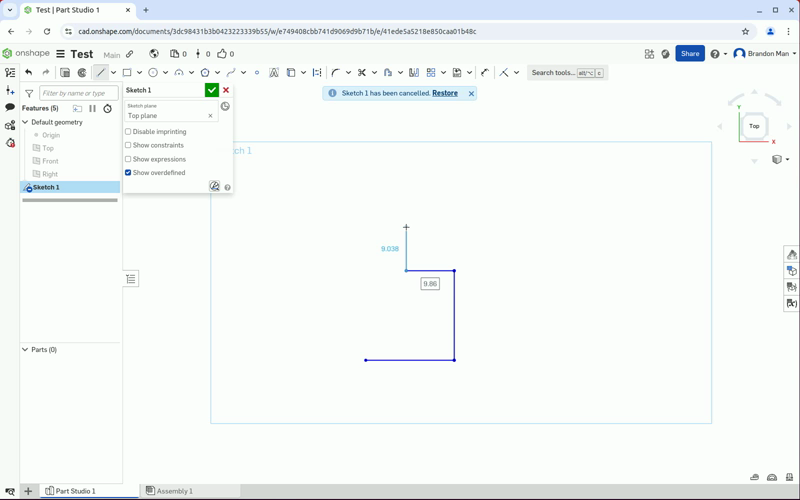
key_down(shift)
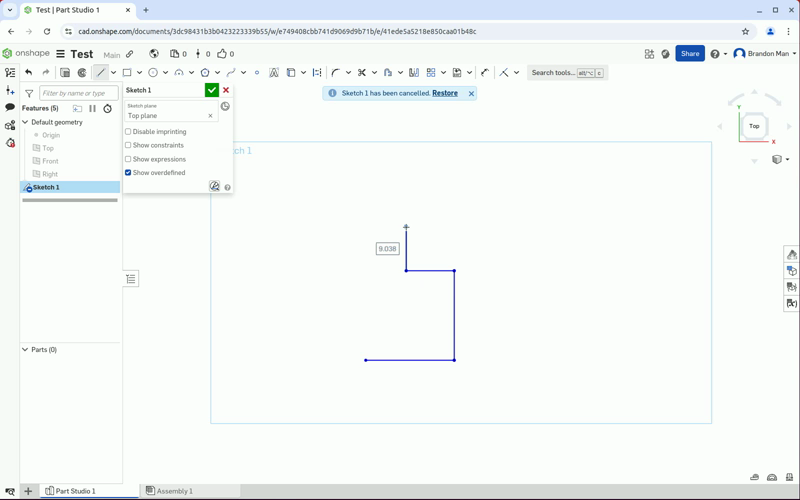
mouse_move(436, 226)
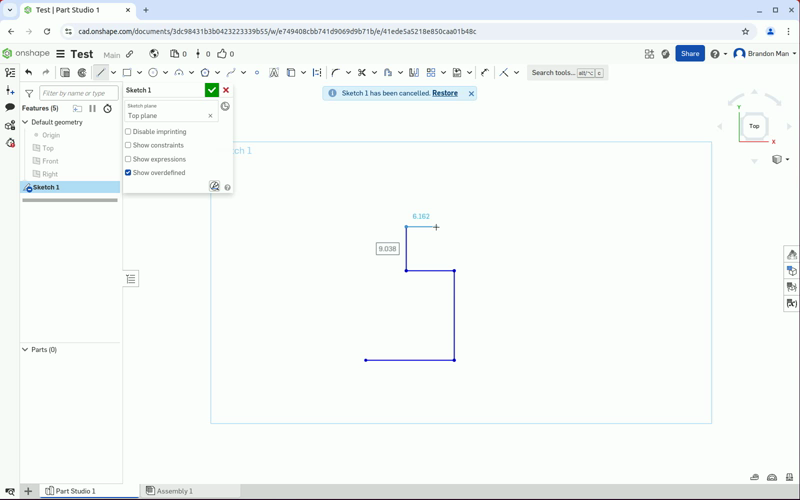
mouse_move(365, 226)
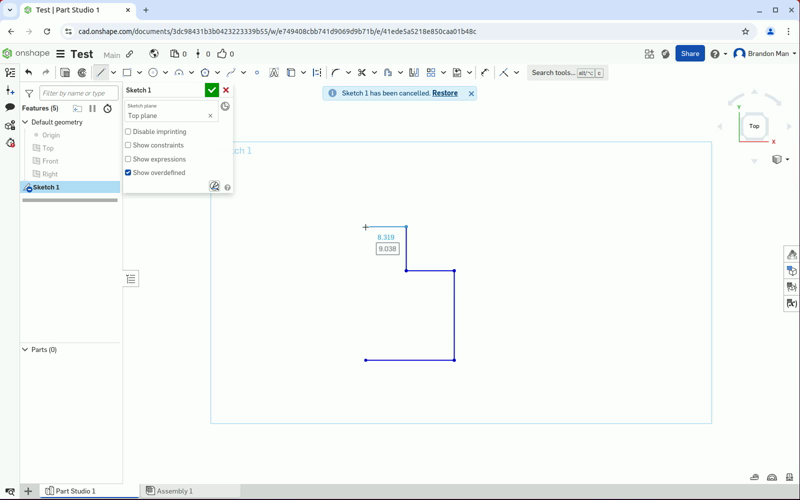
click(365, 226)
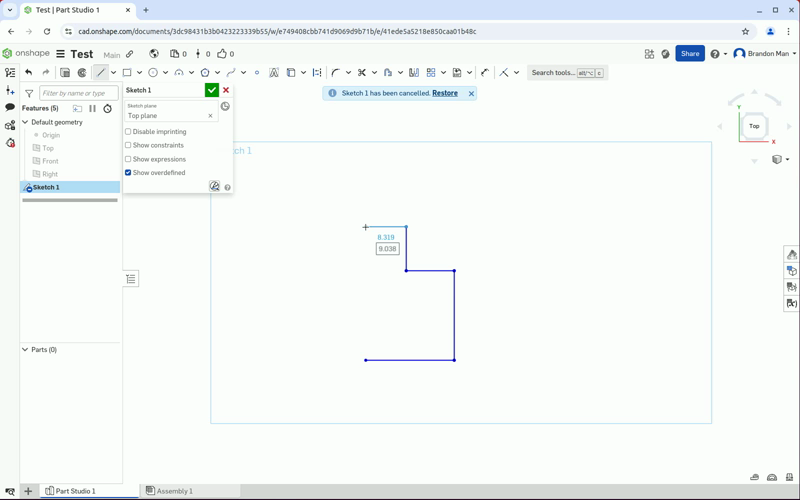
key_up(shift)
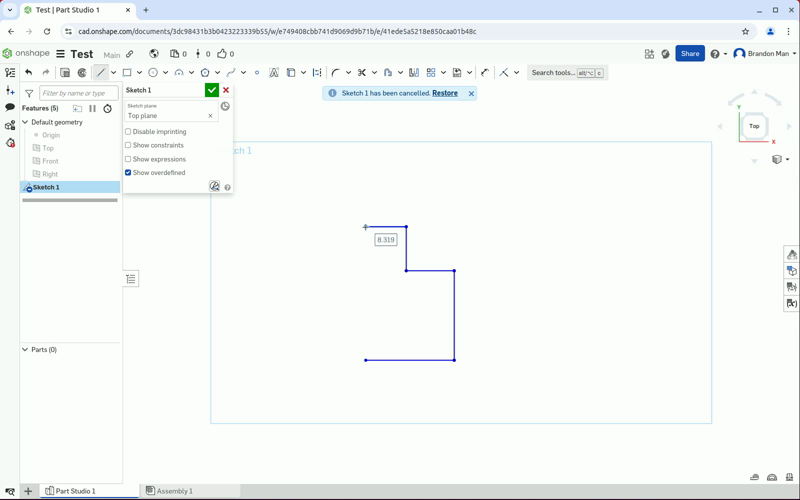
key_down(shift)
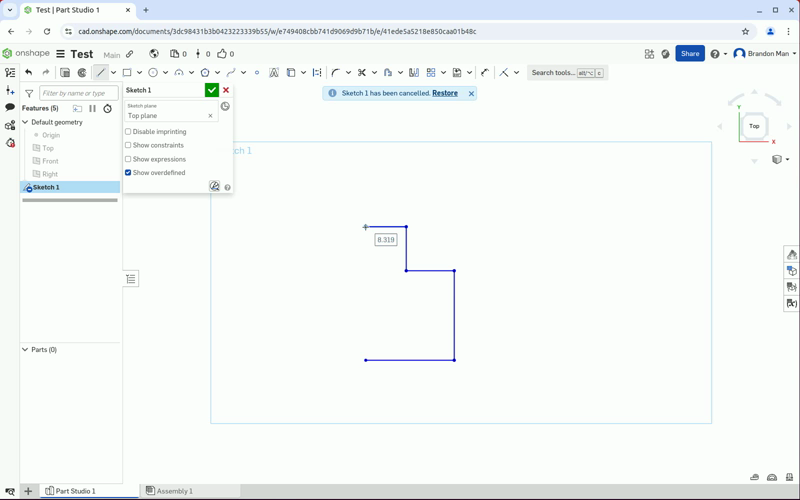
mouse_move(365, 360)
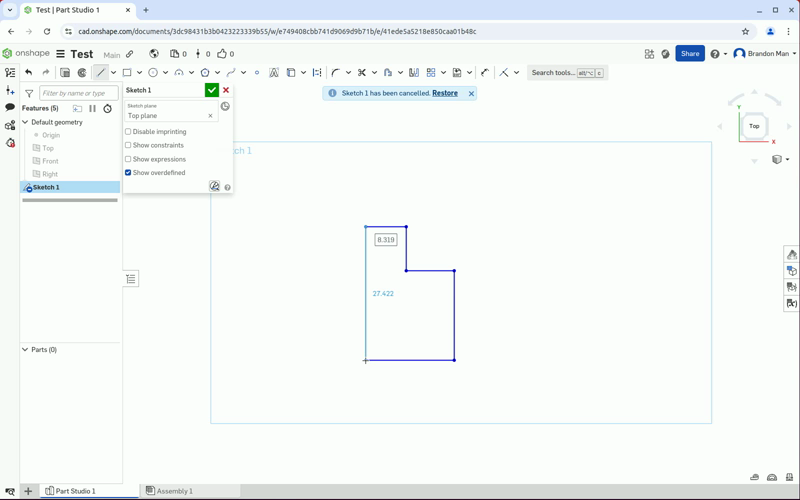
key_up(shift)
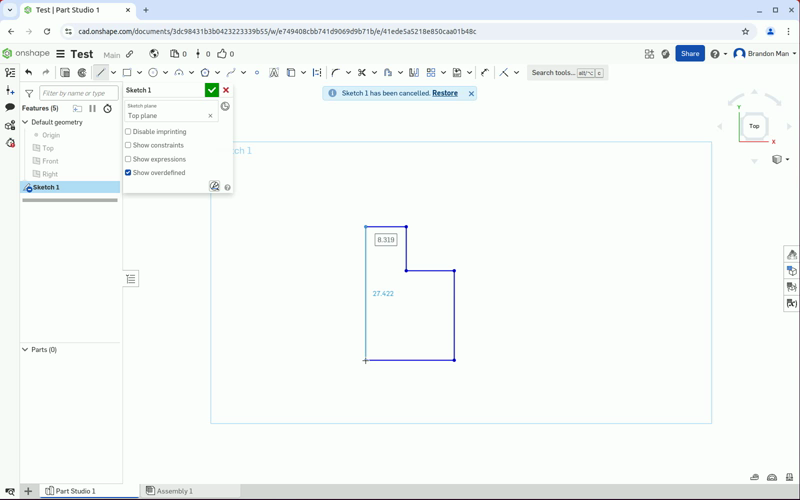
click(365, 360)
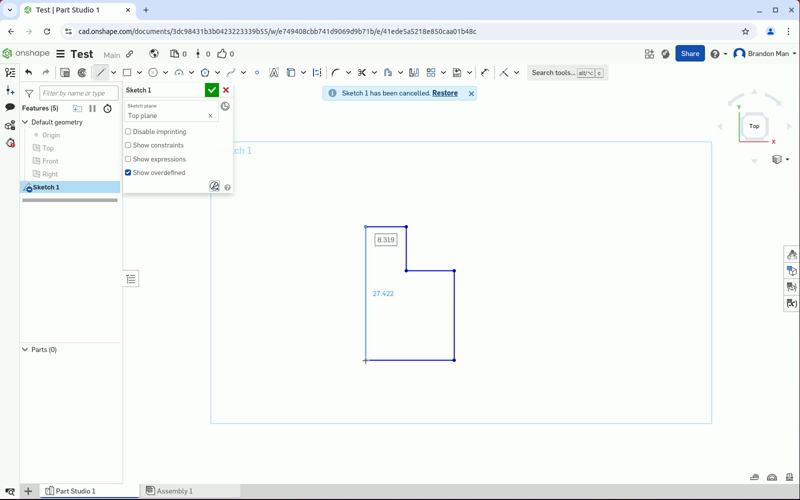
key(esc)
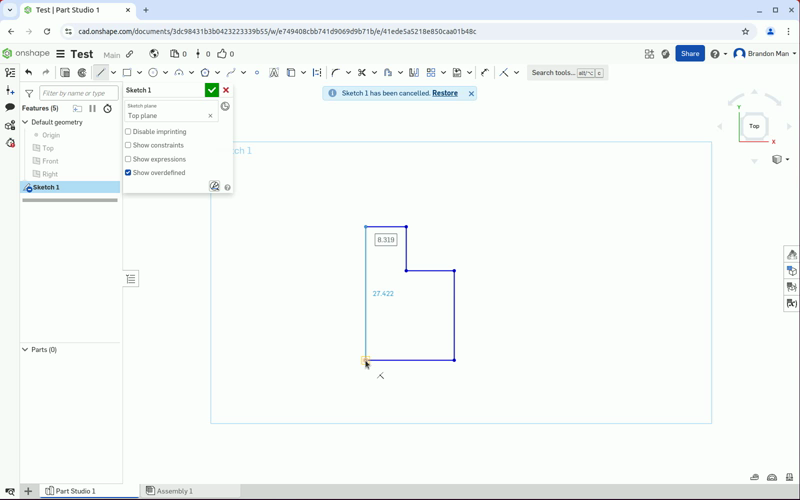
mouse_move(385, 350)
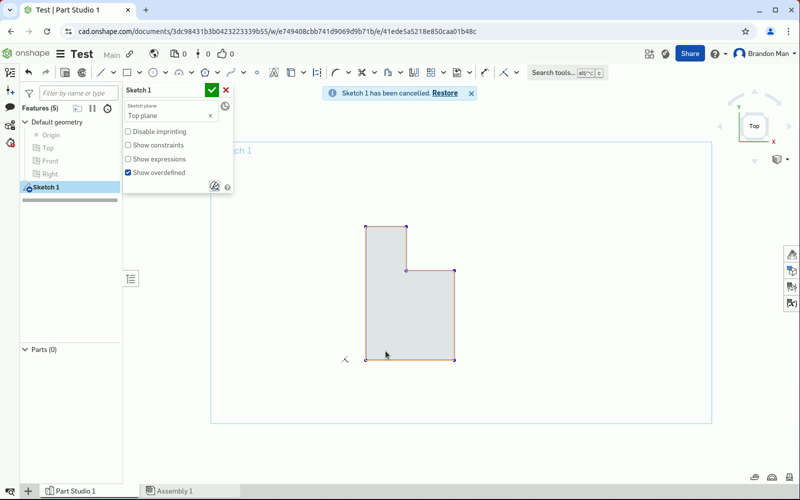
click(385, 350)
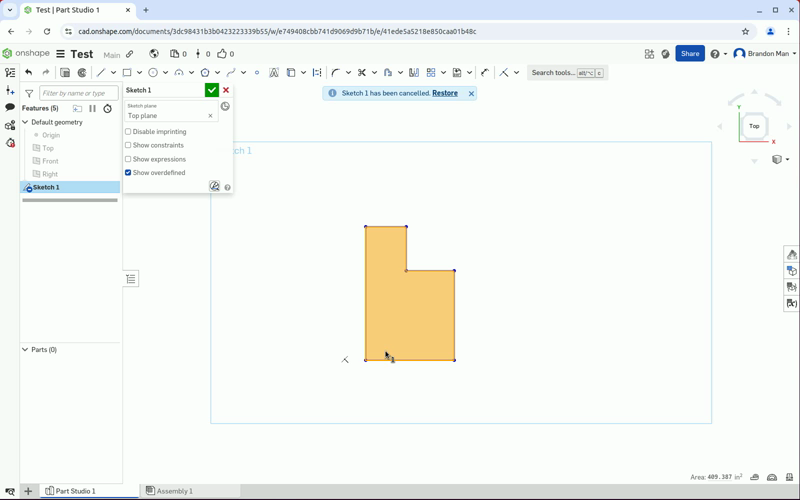
mouse_move(73, 352)
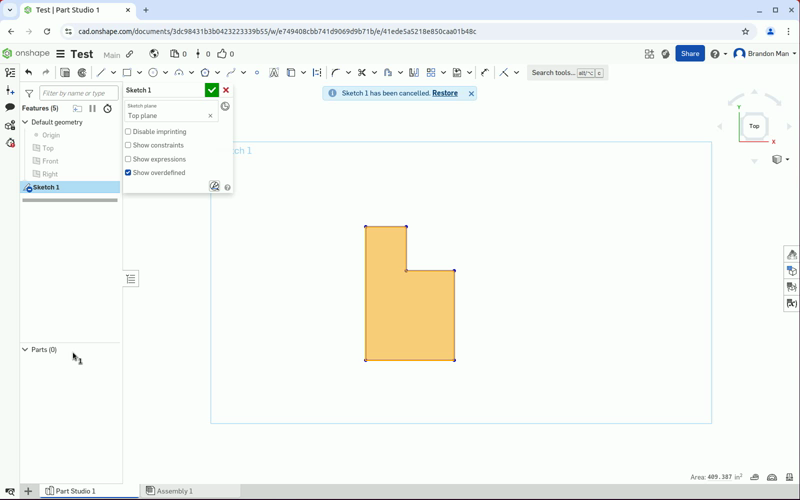
key(shift+y)
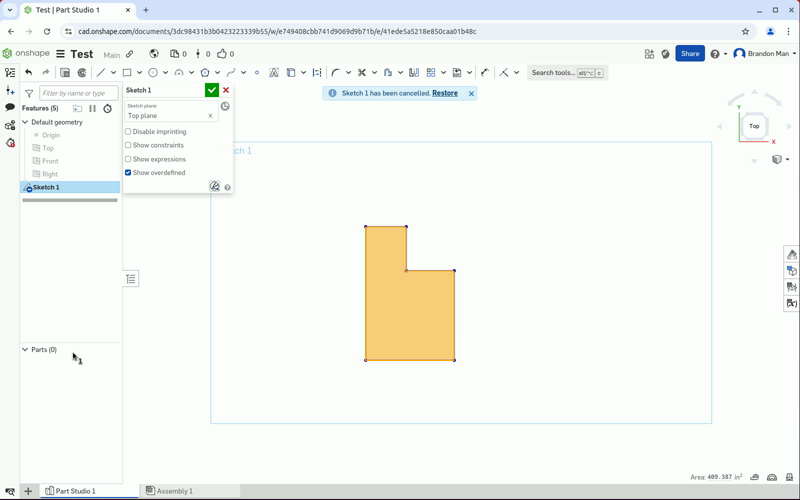
key(shift+e)
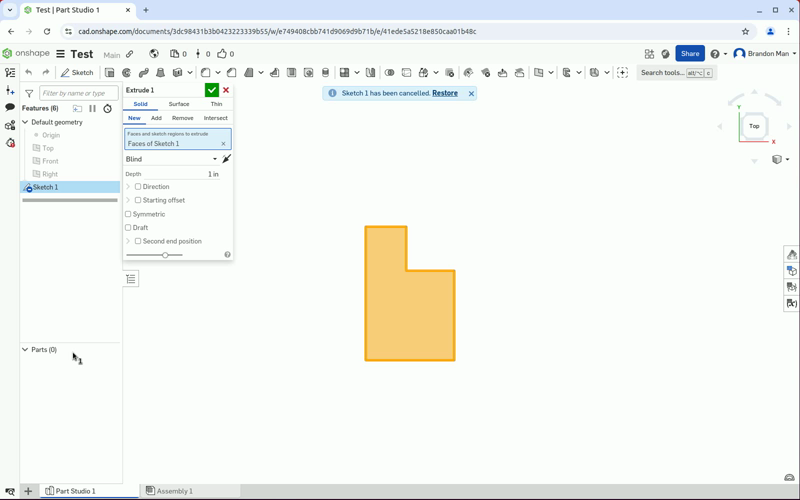
mouse_move(143, 106)
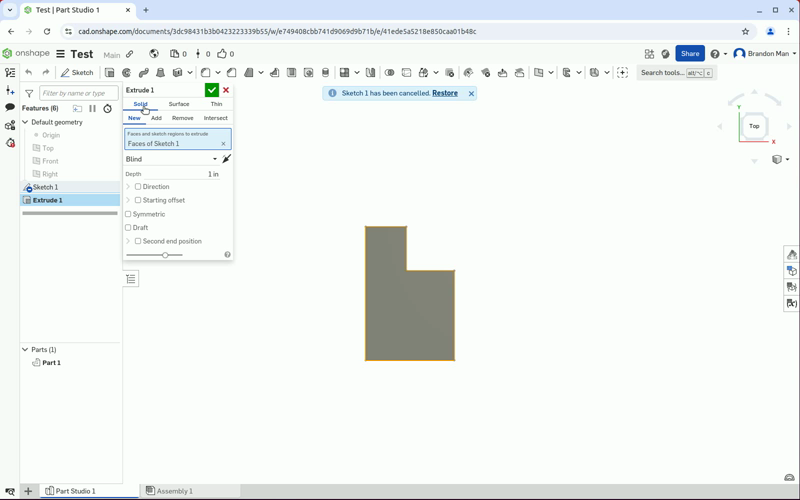
click(143, 106)
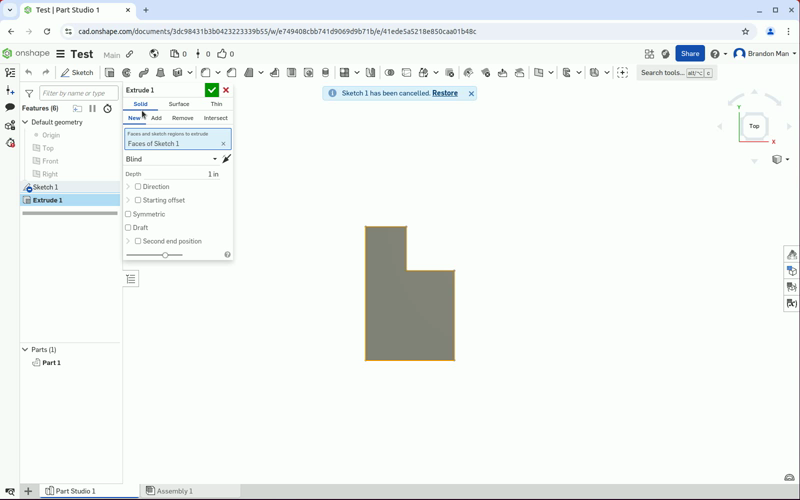
mouse_move(137, 120)
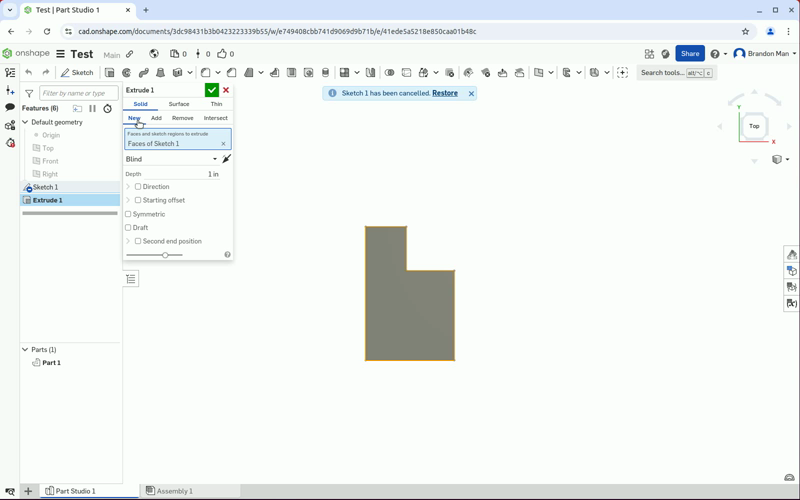
click(137, 120)
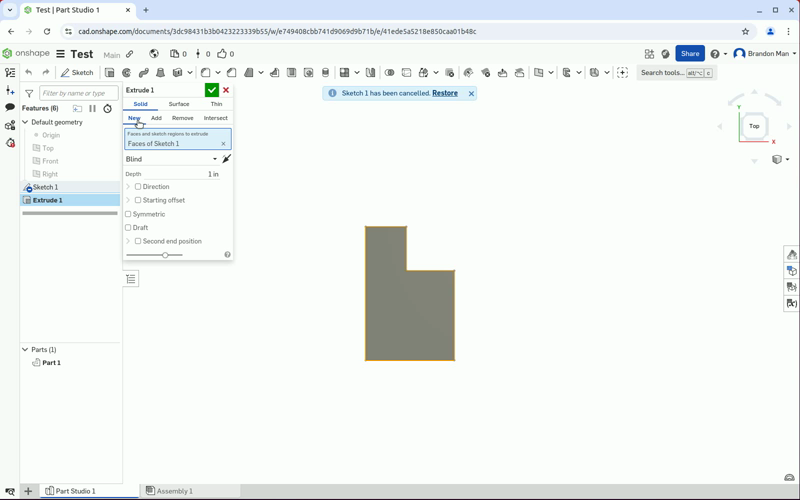
key(tab, 4)
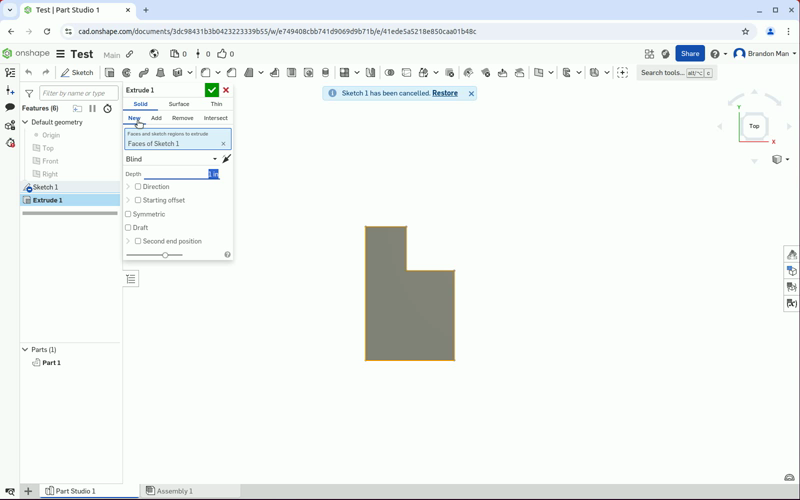
text(13.48)
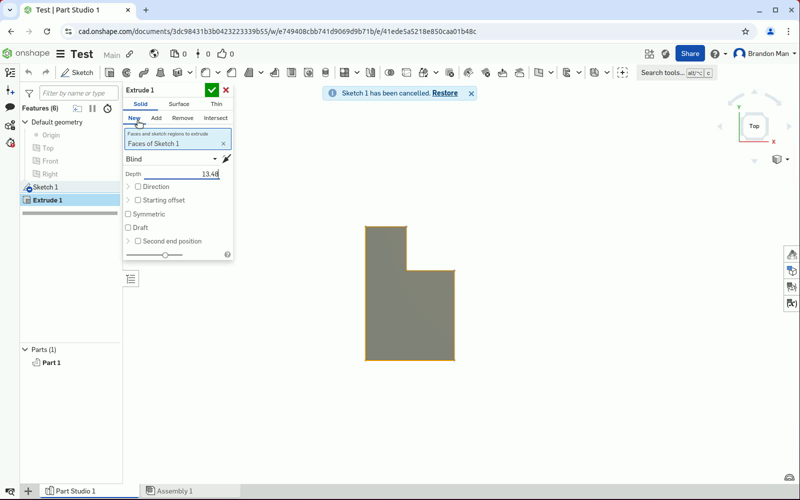
key(enter)
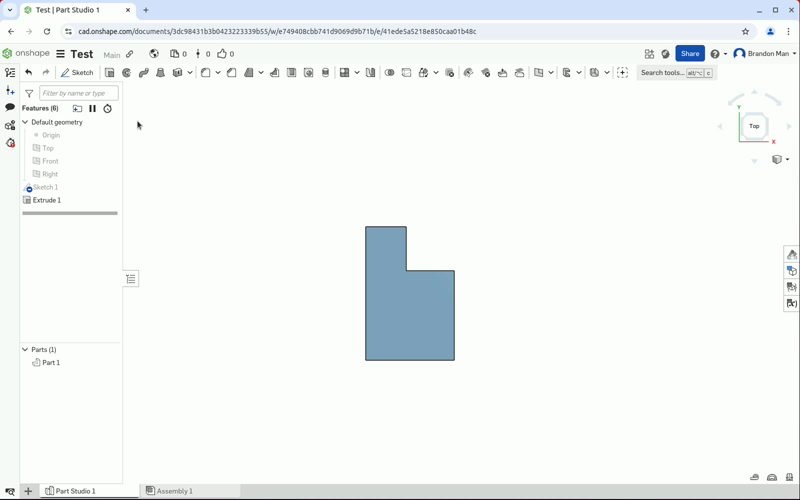
key(shift+h)
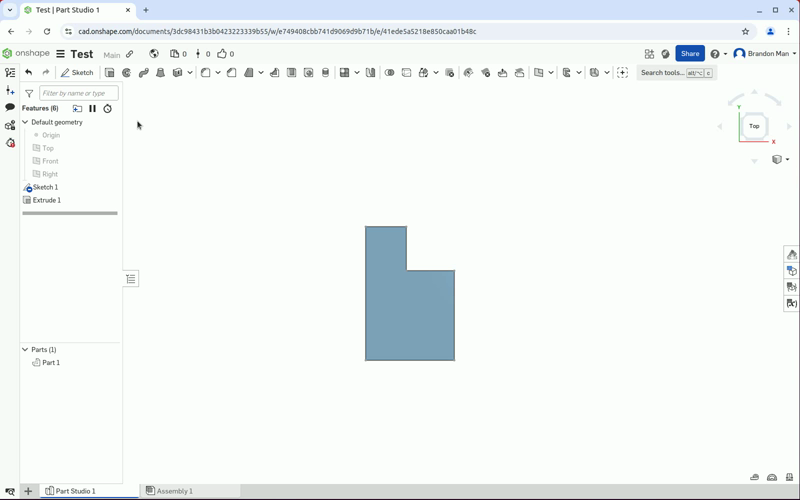
key(shift+h)
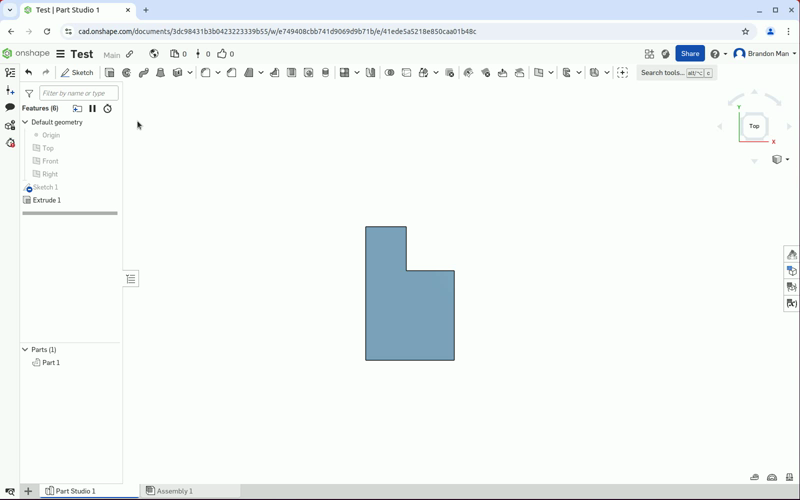
mouse_move(73, 189)
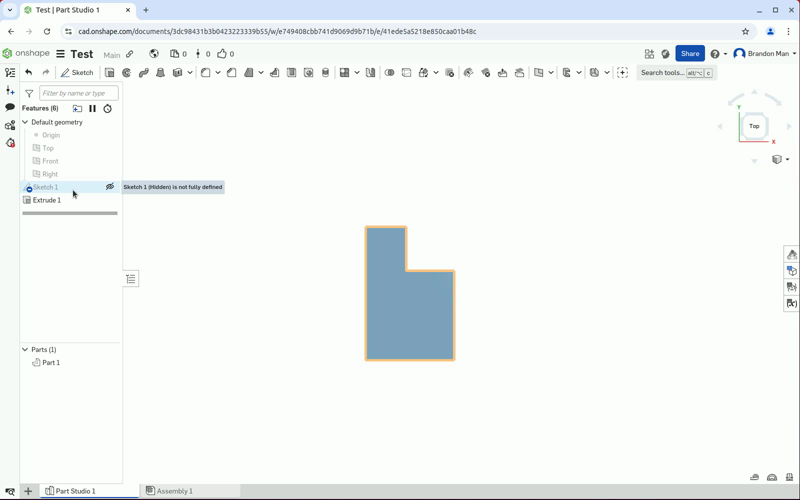
click(73, 189)
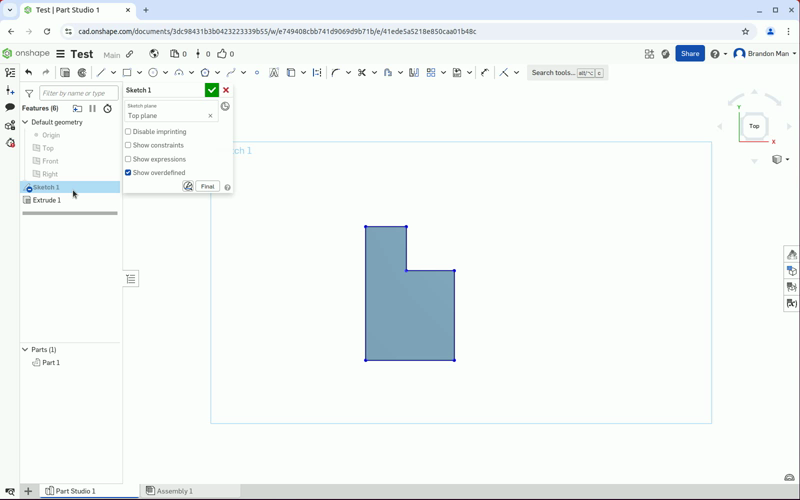
mouse_move(229, 92)
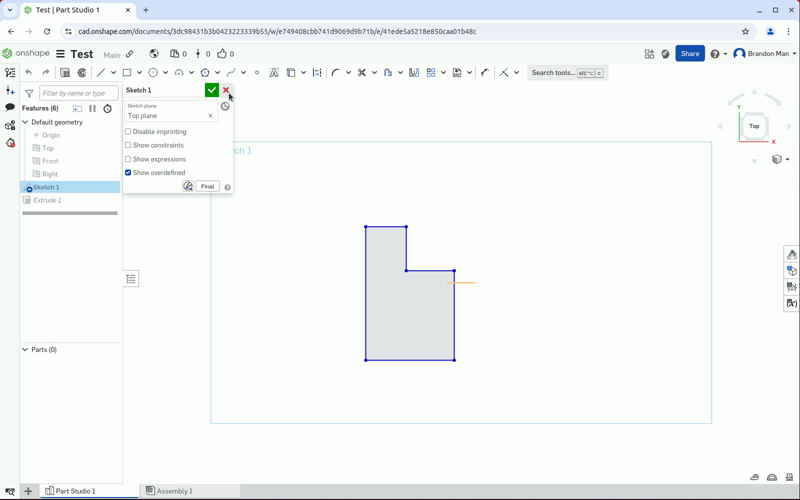
click(229, 92)
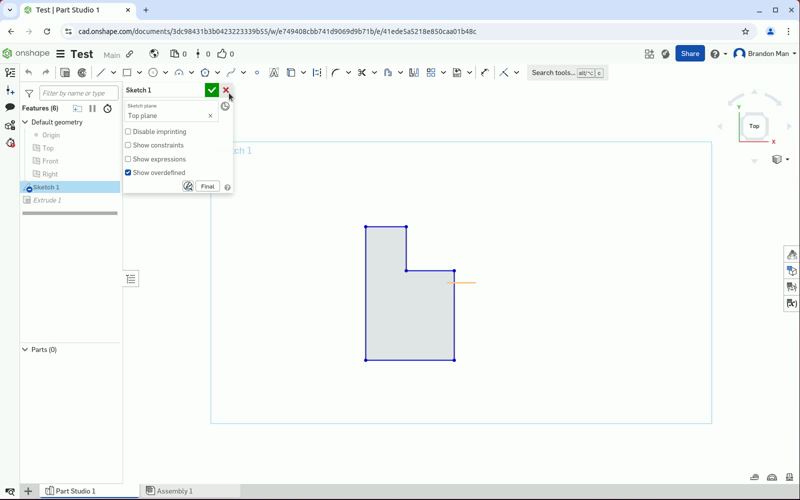
key(shift+s)
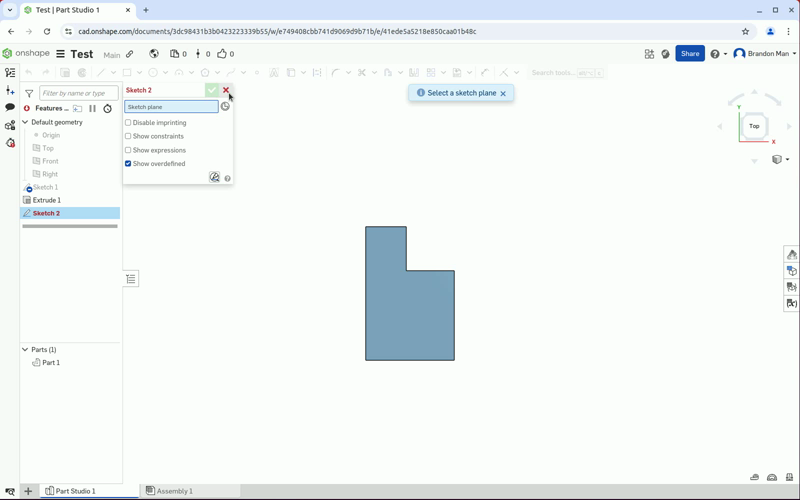
mouse_move(73, 150)
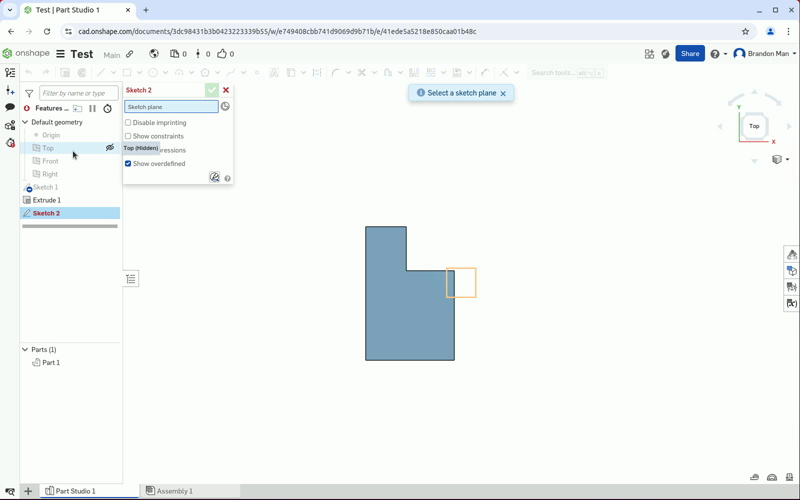
click(73, 150)
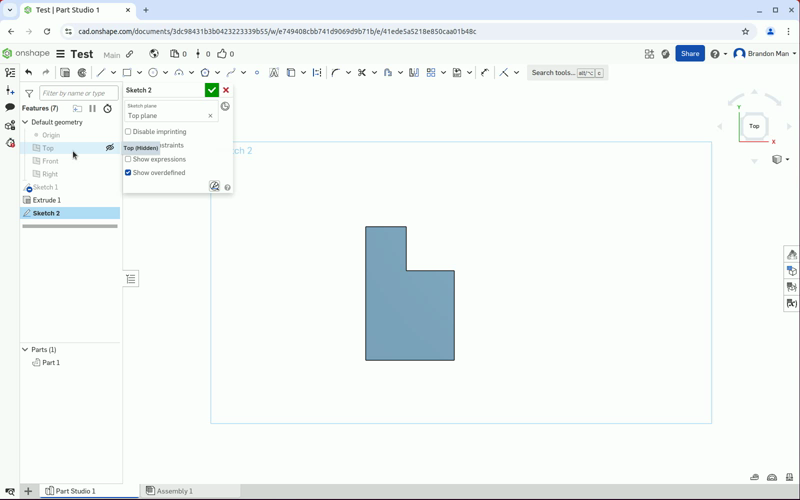
mouse_move(73, 352)
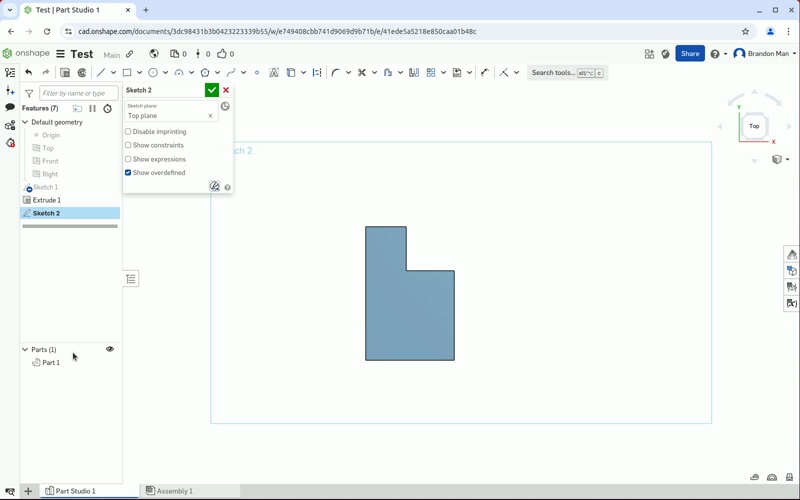
key(y)
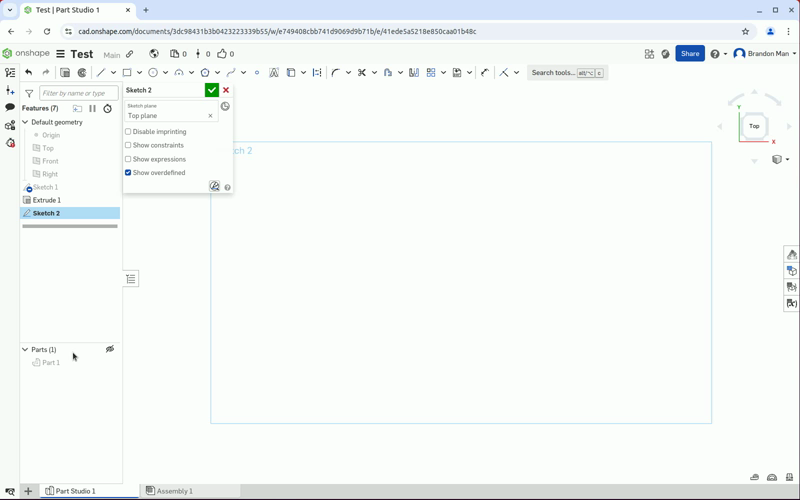
key(l)
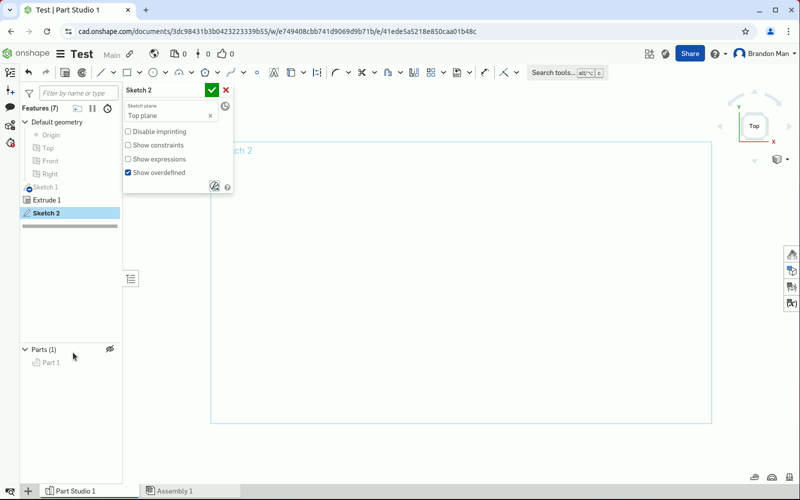
key_down(shift)
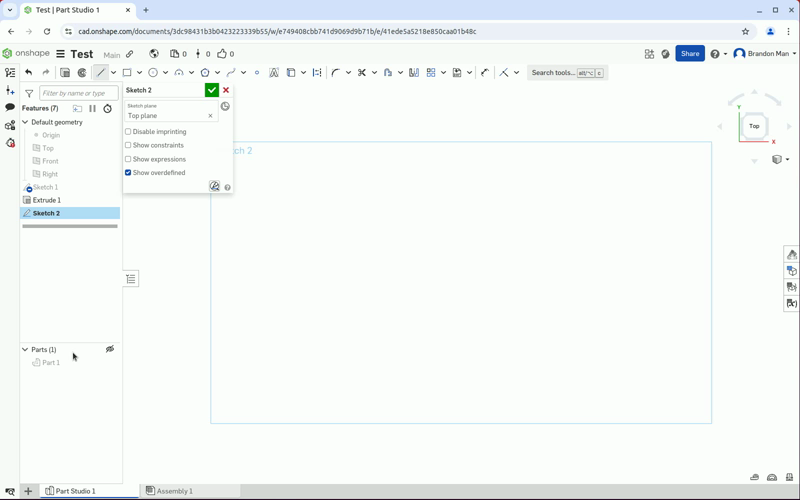
mouse_move(406, 226)
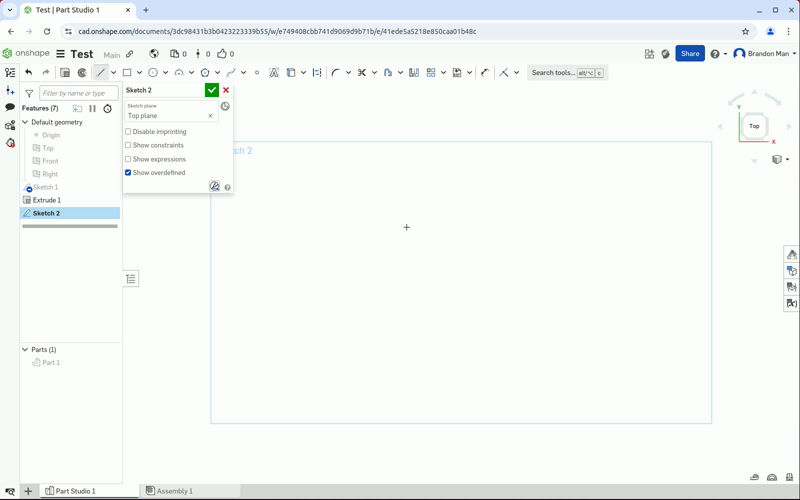
click(406, 226)
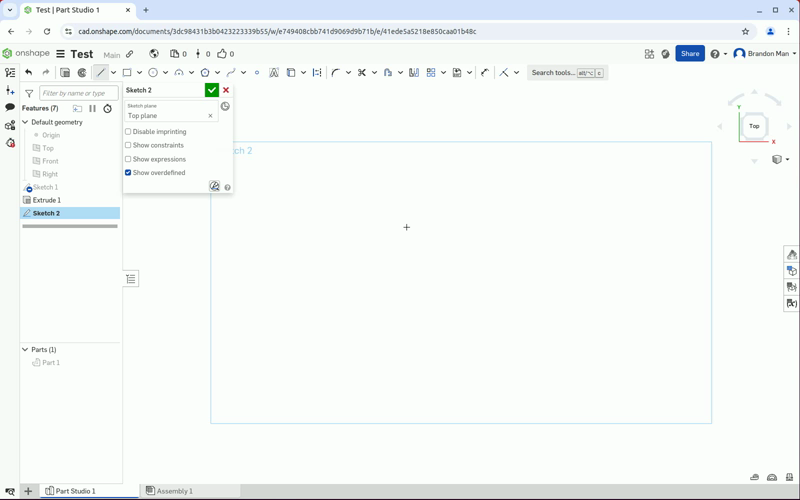
key_up(shift)
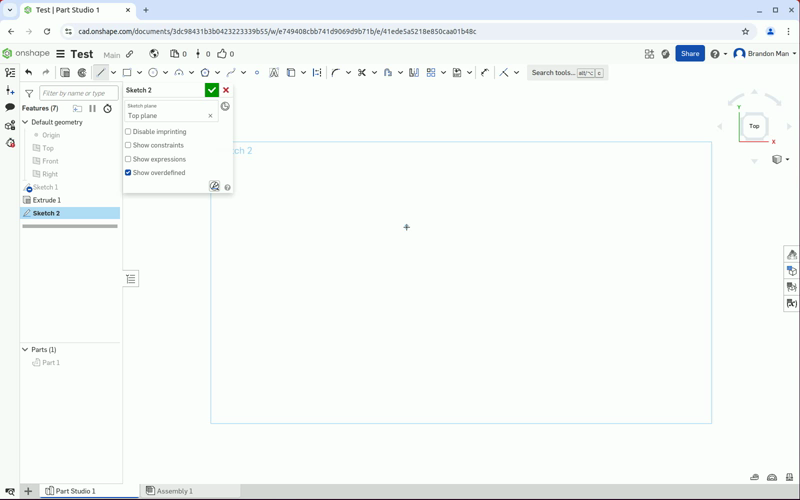
key_down(shift)
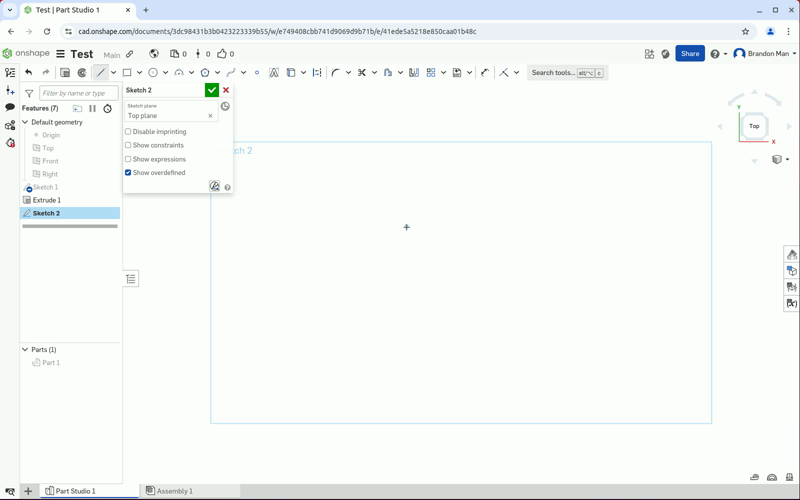
mouse_move(436, 226)
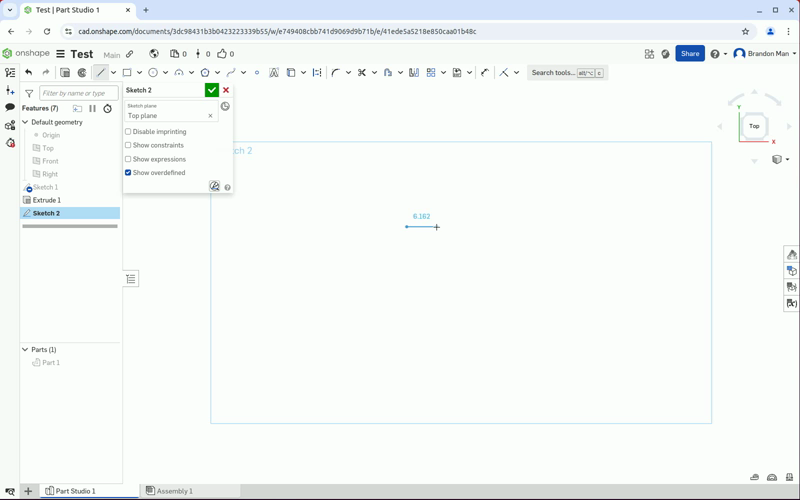
mouse_move(454, 226)
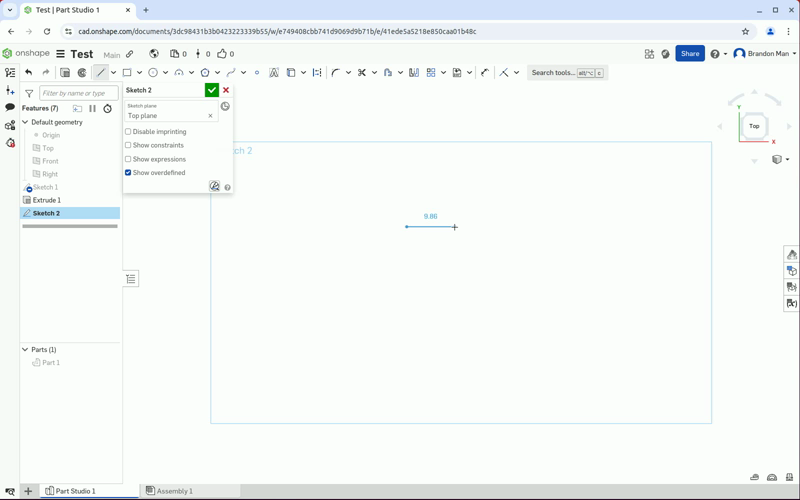
click(454, 226)
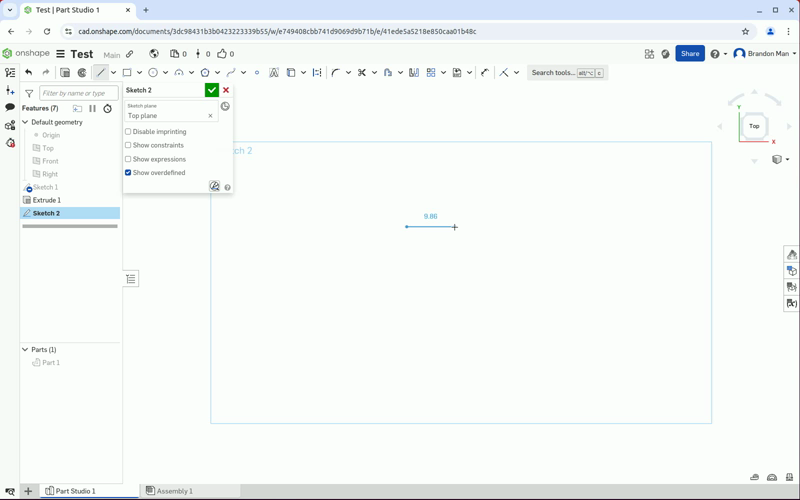
key_up(shift)
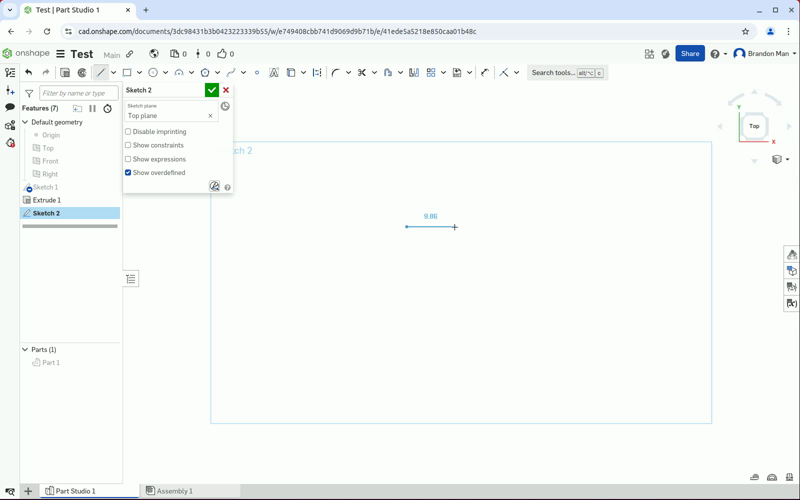
key_down(shift)
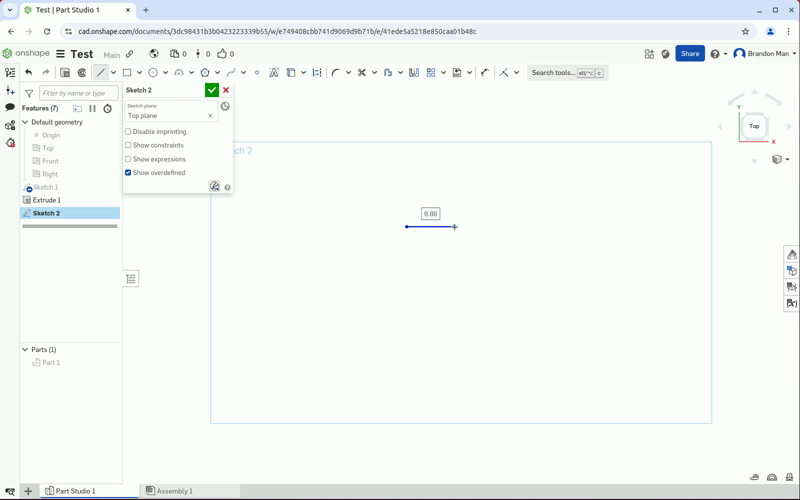
mouse_move(484, 226)
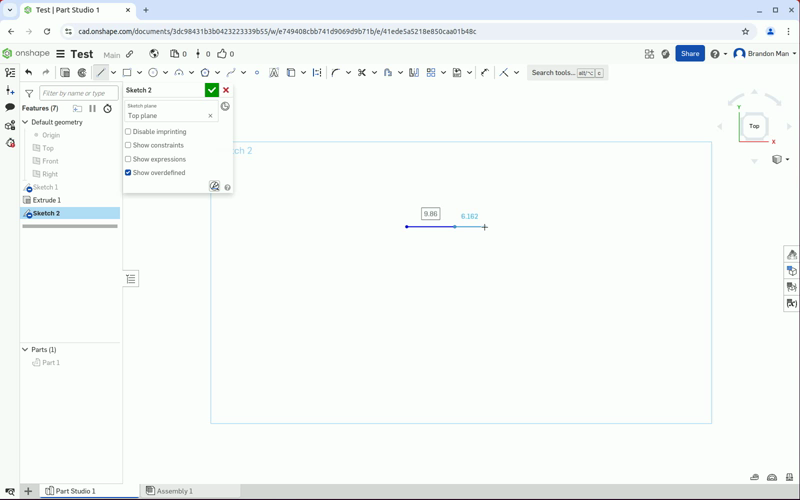
mouse_move(454, 270)
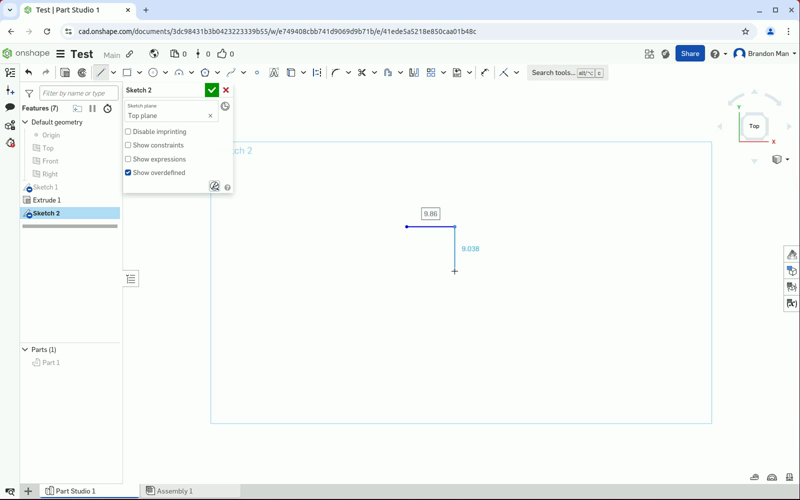
click(454, 270)
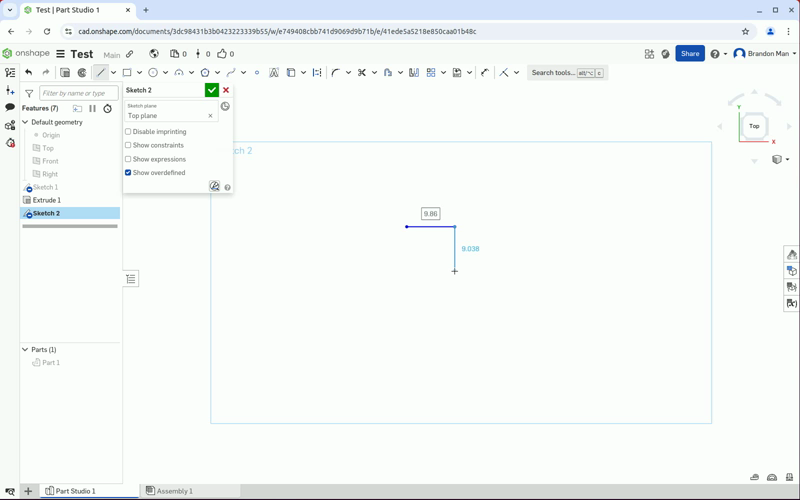
key_up(shift)
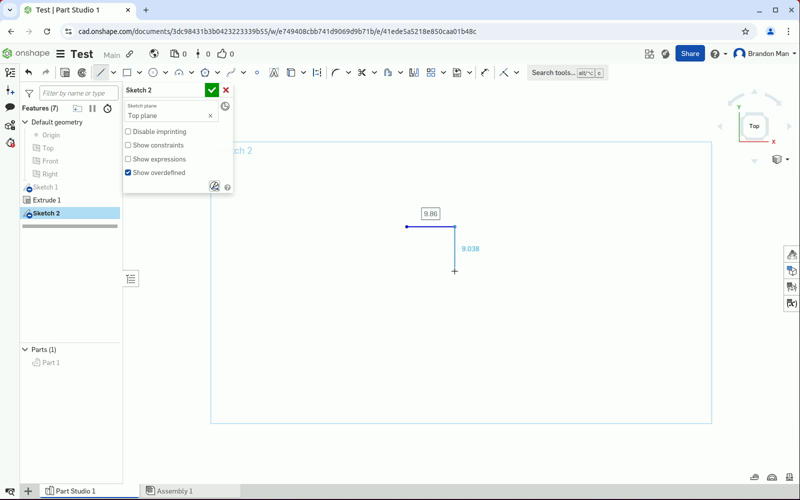
key_down(shift)
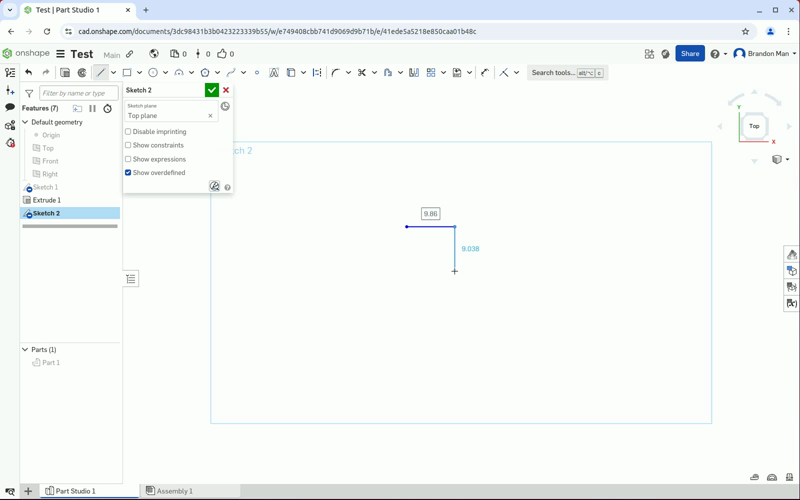
mouse_move(484, 270)
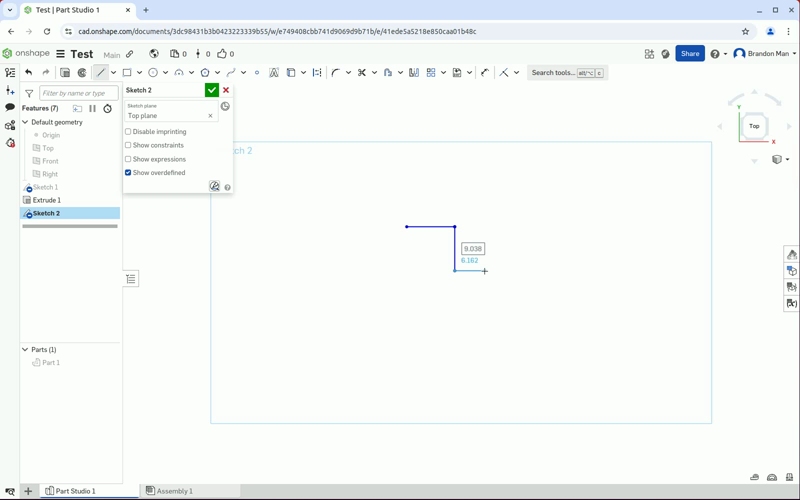
mouse_move(470, 270)
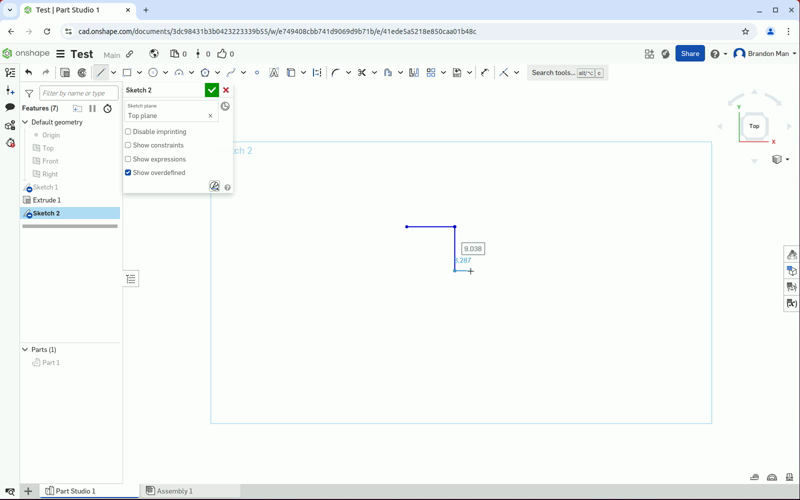
click(470, 270)
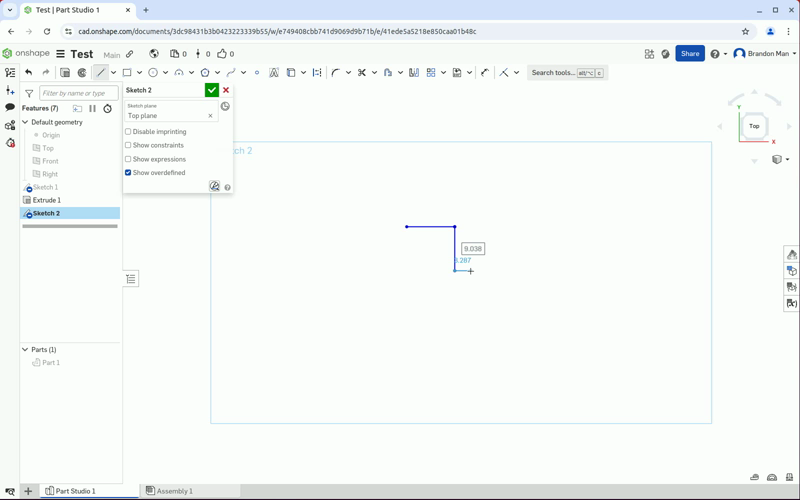
key_up(shift)
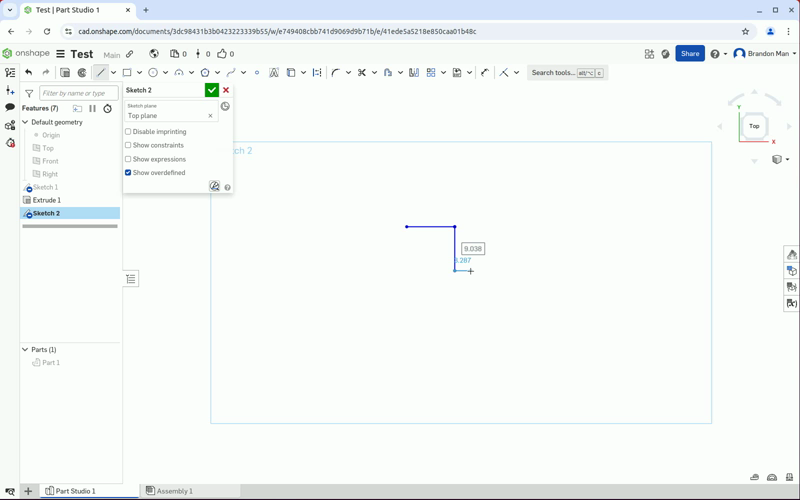
key_down(shift)
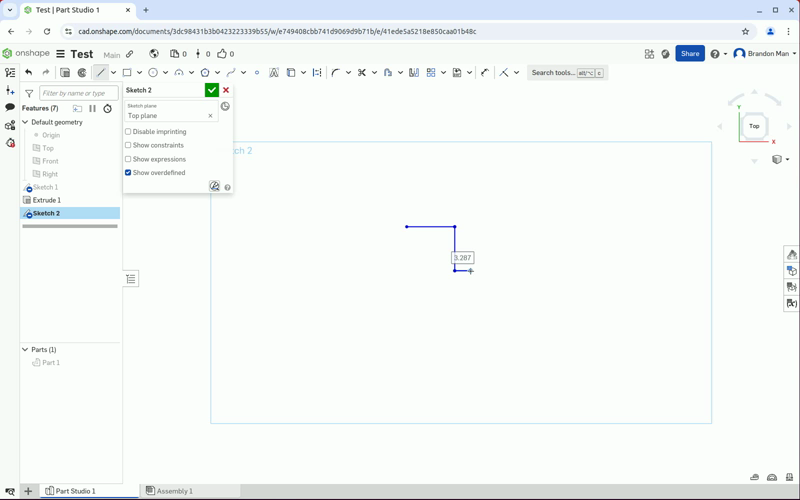
mouse_move(470, 168)
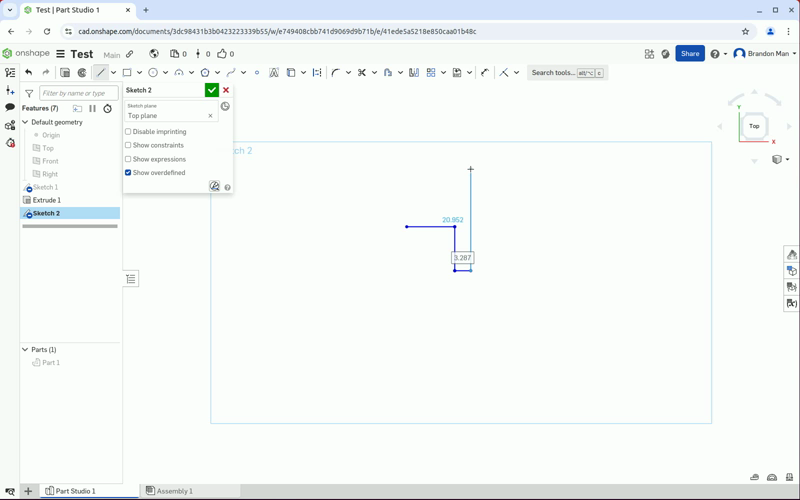
click(470, 168)
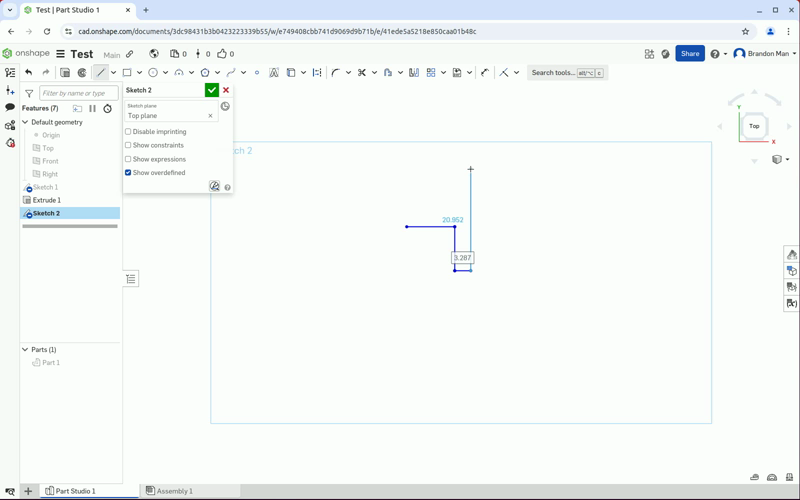
key_up(shift)
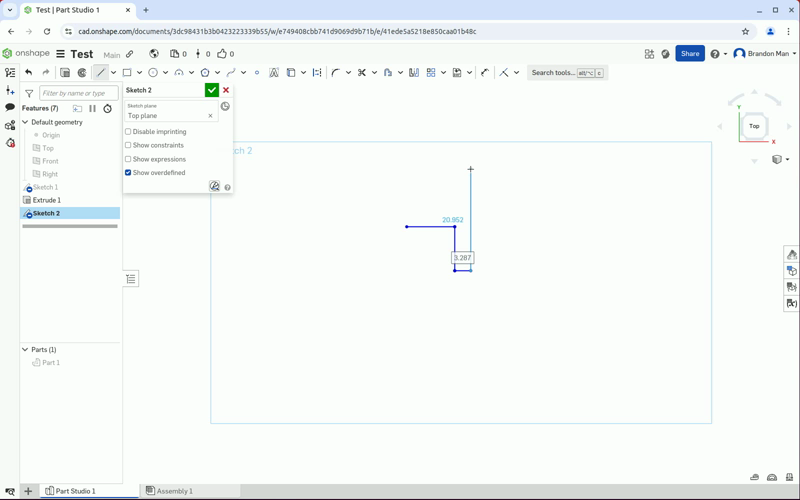
key_down(shift)
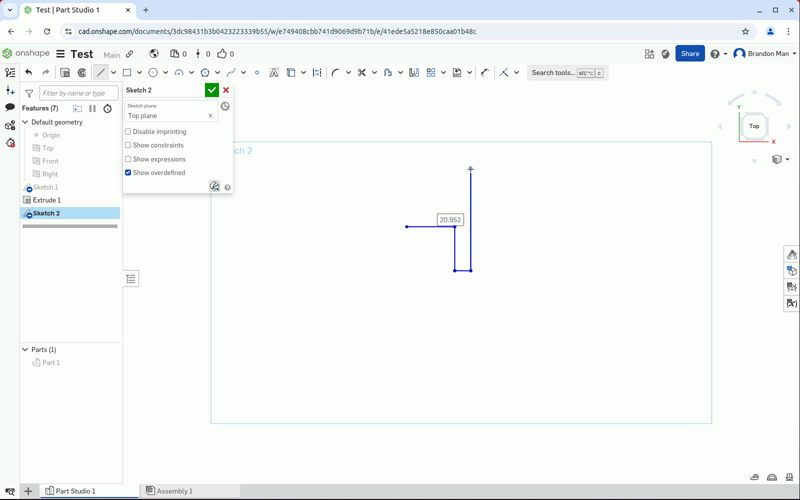
mouse_move(406, 168)
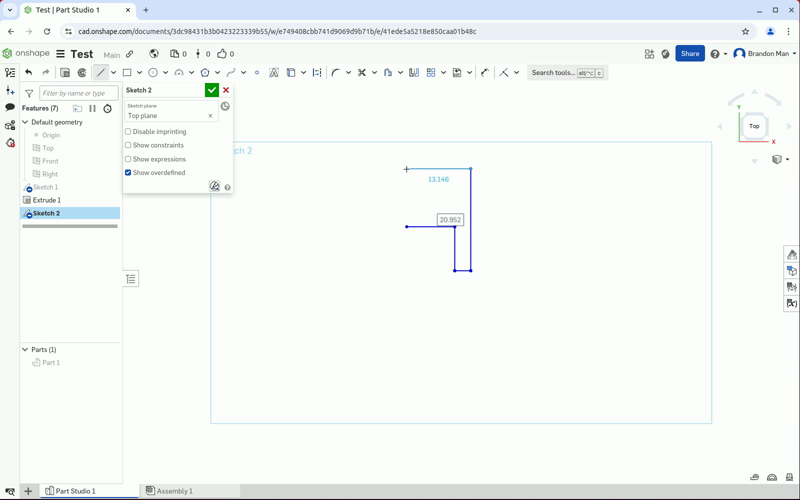
click(406, 168)
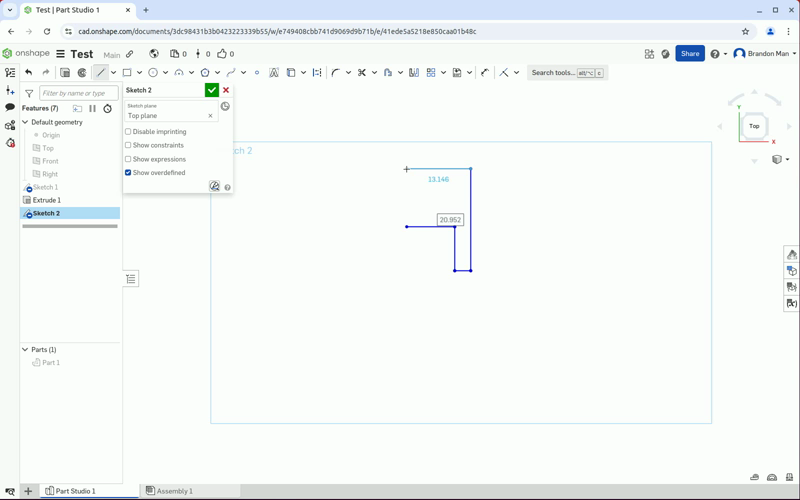
key_up(shift)
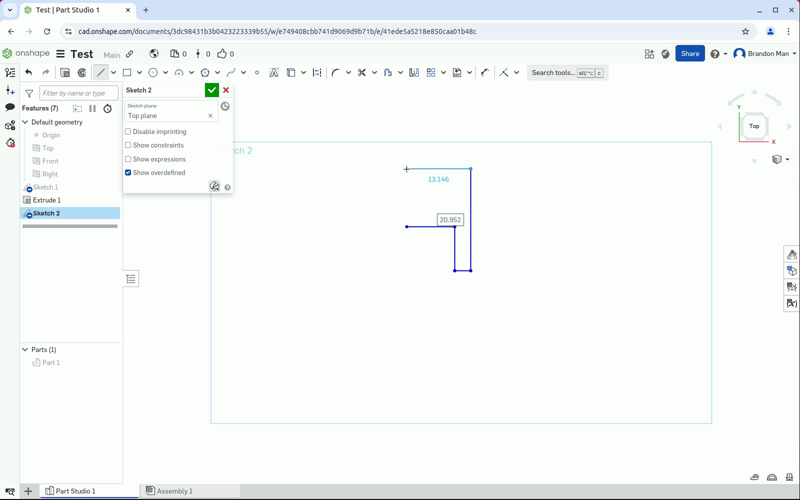
mouse_move(436, 168)
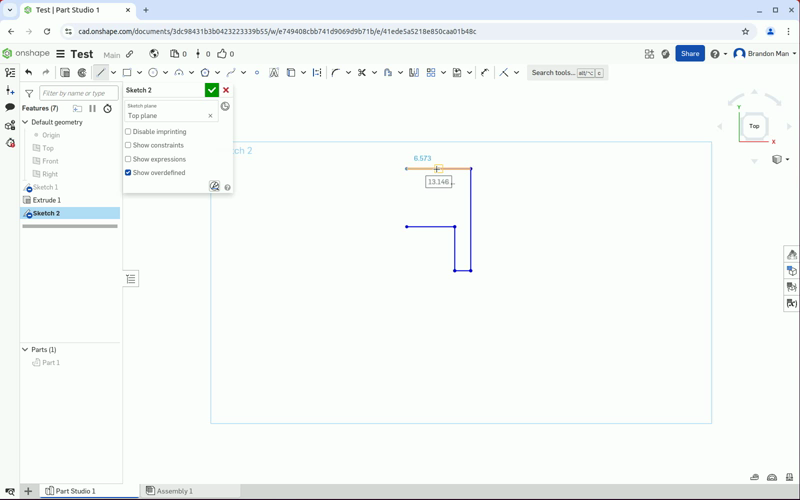
key_down(shift)
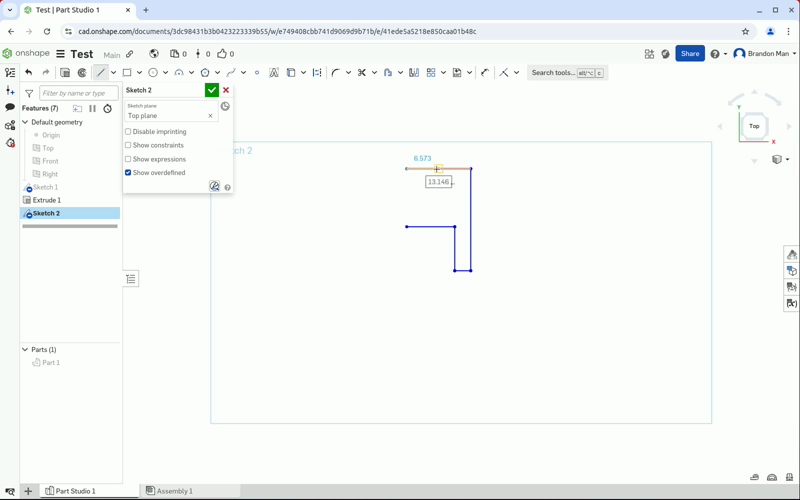
mouse_move(406, 226)
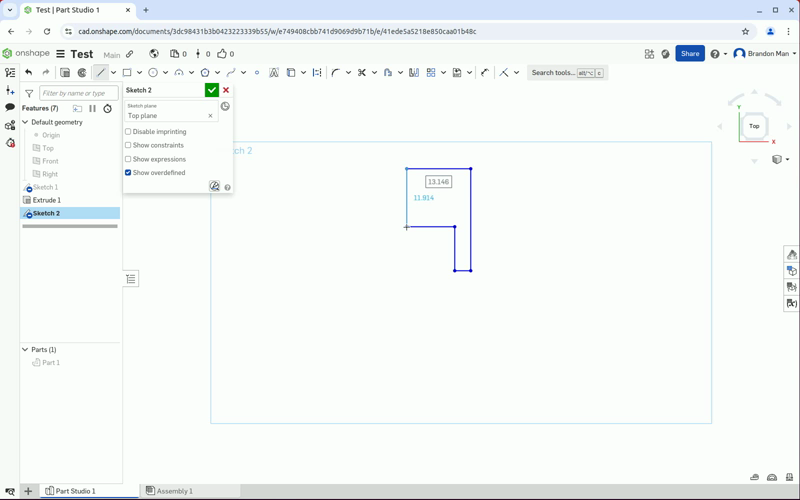
key_up(shift)
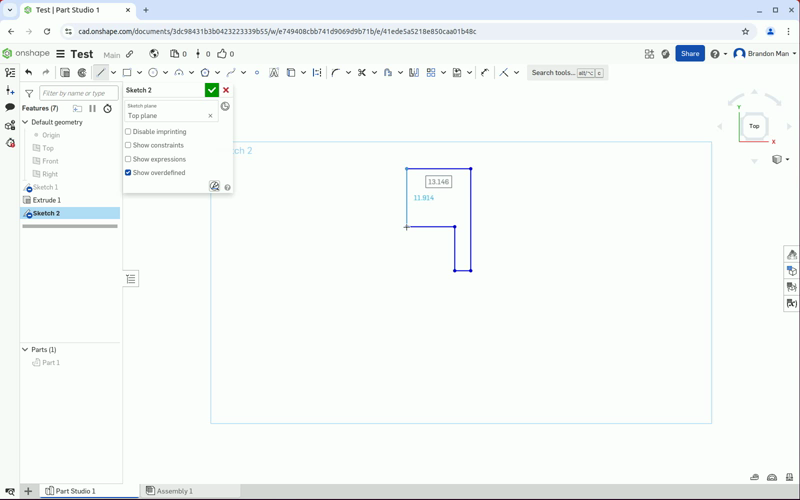
click(406, 226)
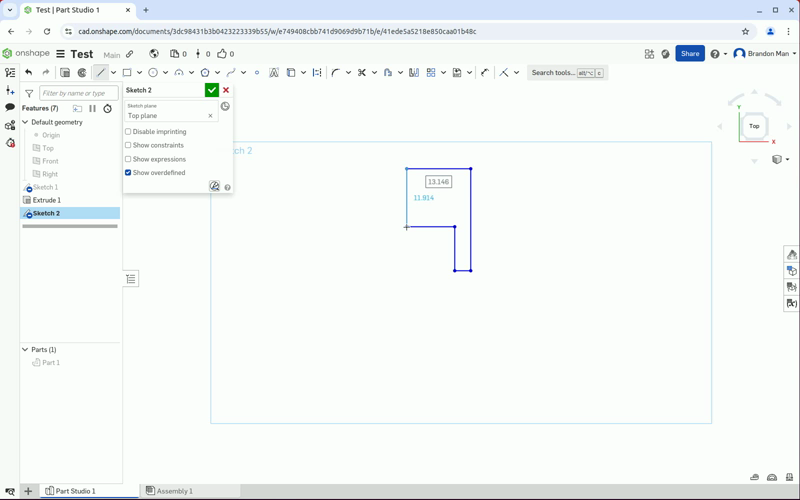
key(esc)
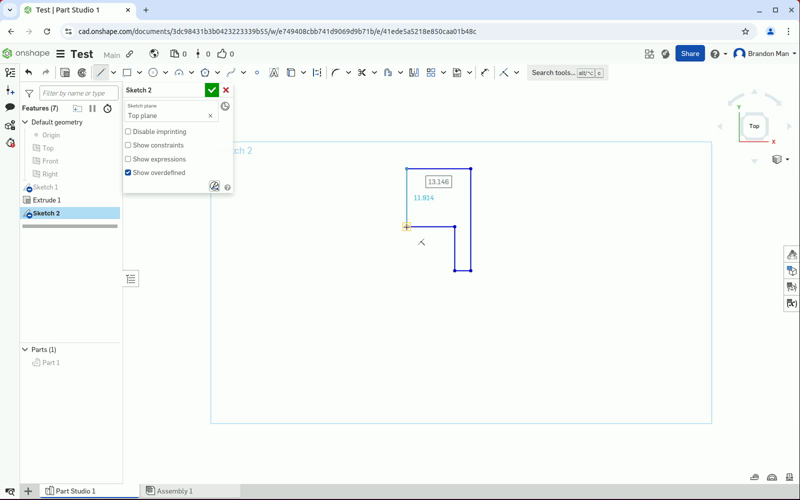
mouse_move(416, 181)
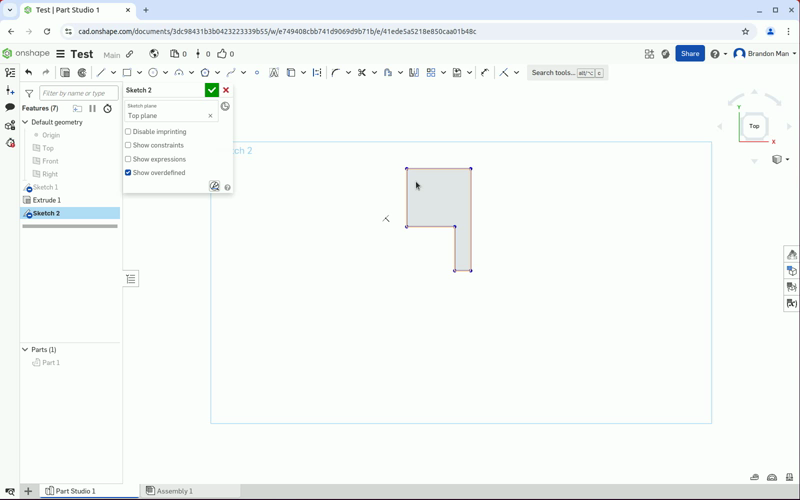
click(416, 181)
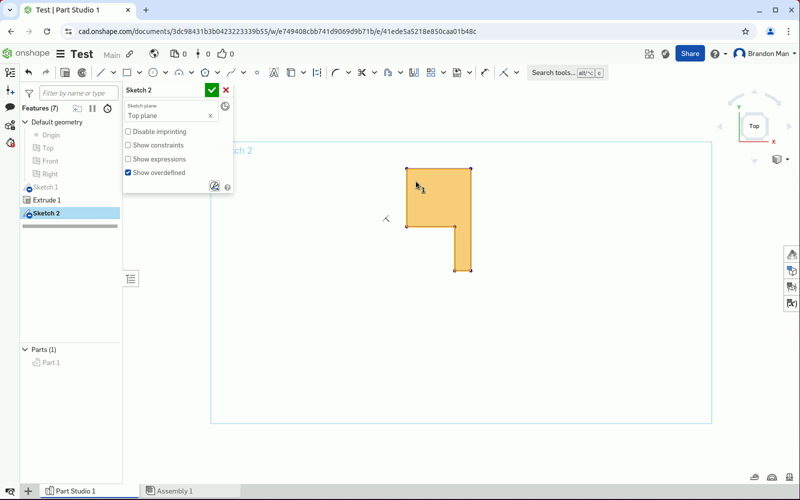
mouse_move(73, 352)
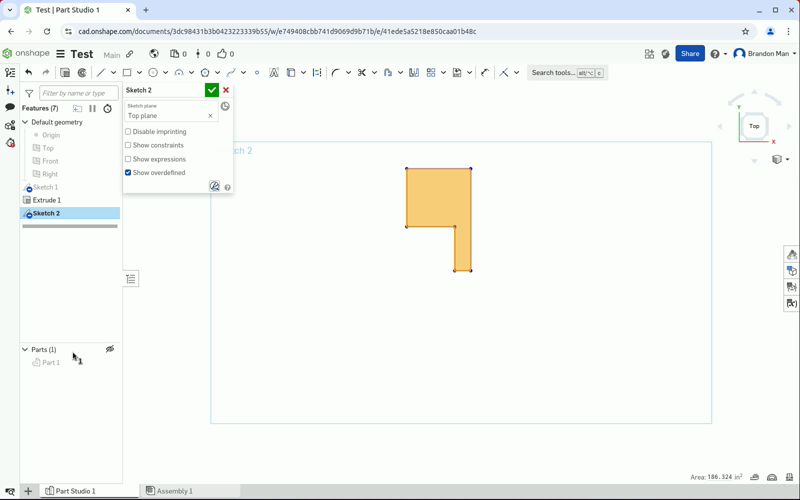
key(shift+y)
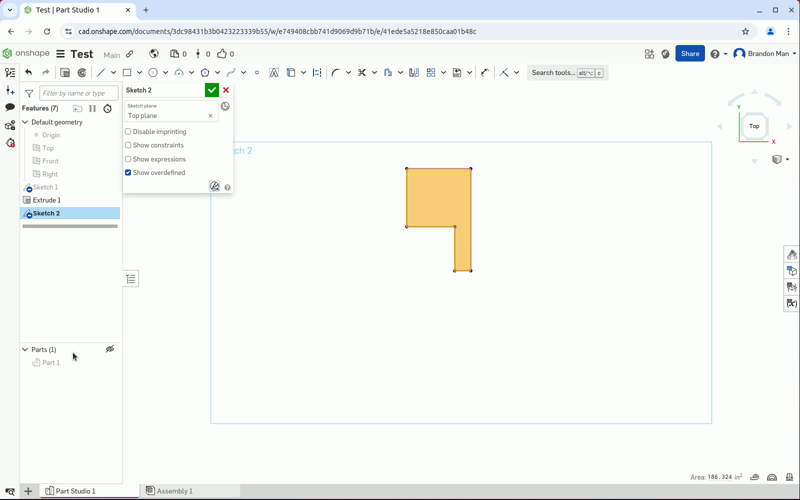
key(shift+e)
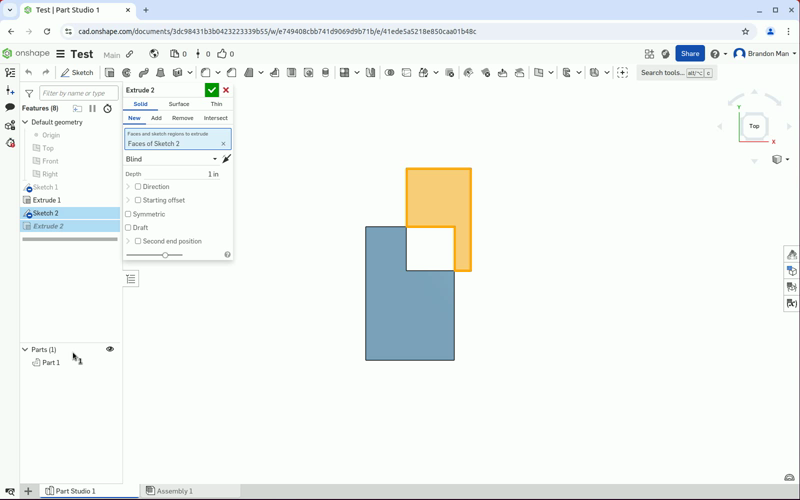
mouse_move(143, 106)
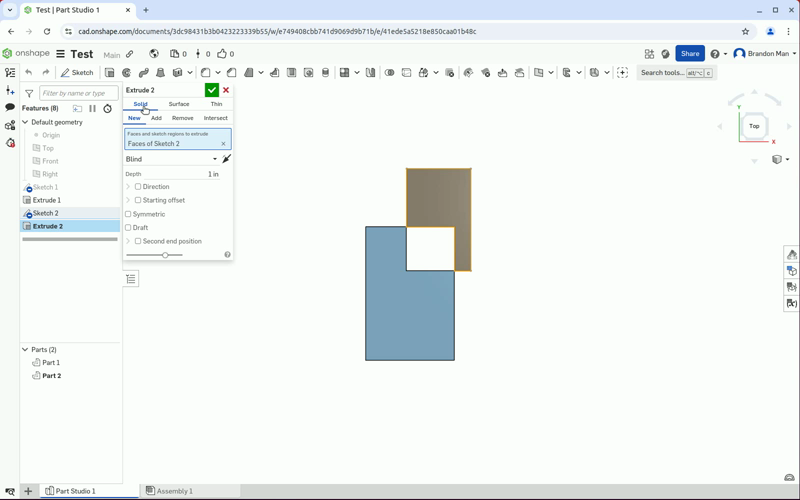
click(143, 106)
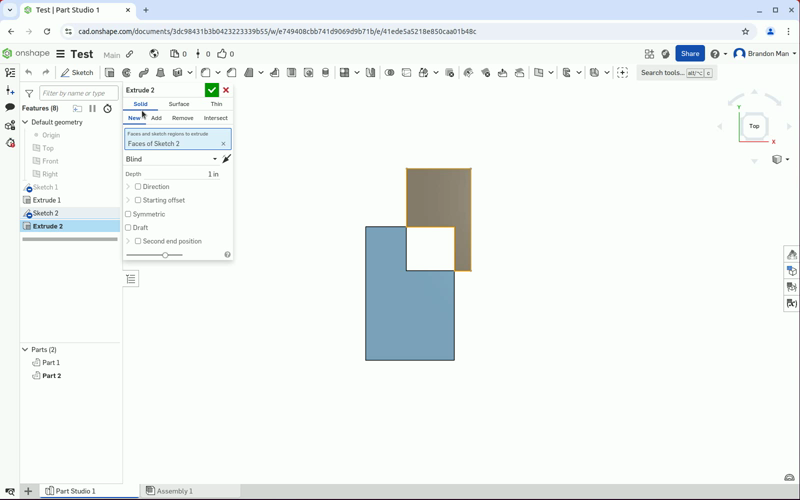
mouse_move(137, 120)
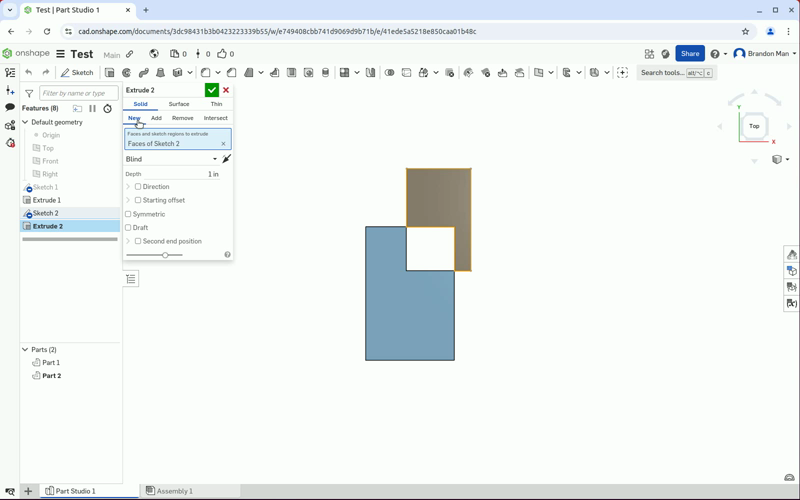
click(137, 120)
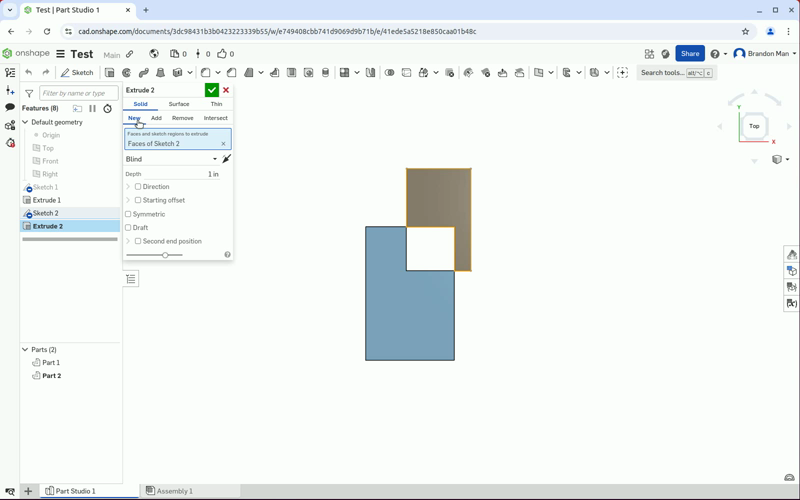
key(tab, 4)
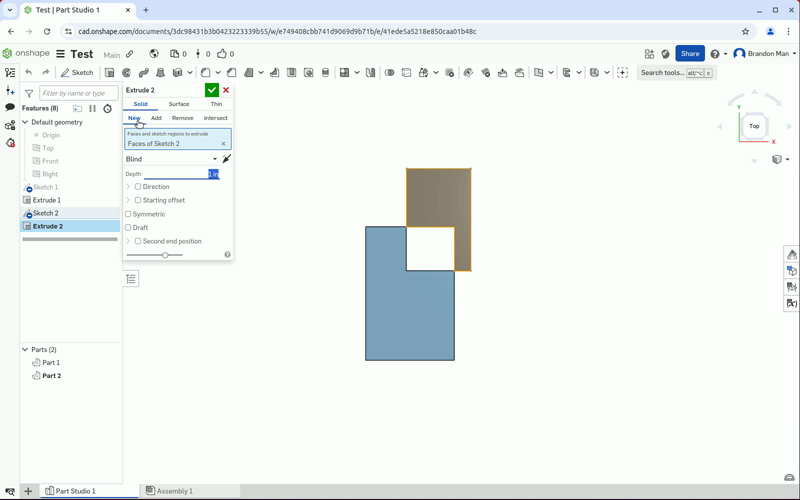
text(13.48)
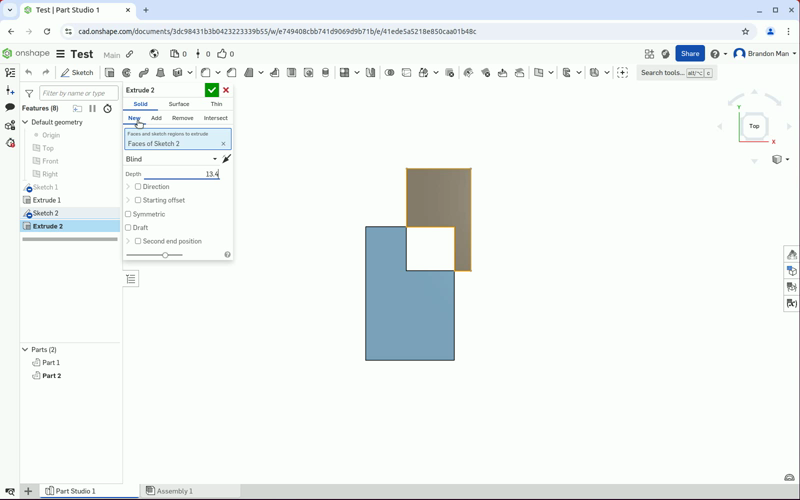
key(enter)
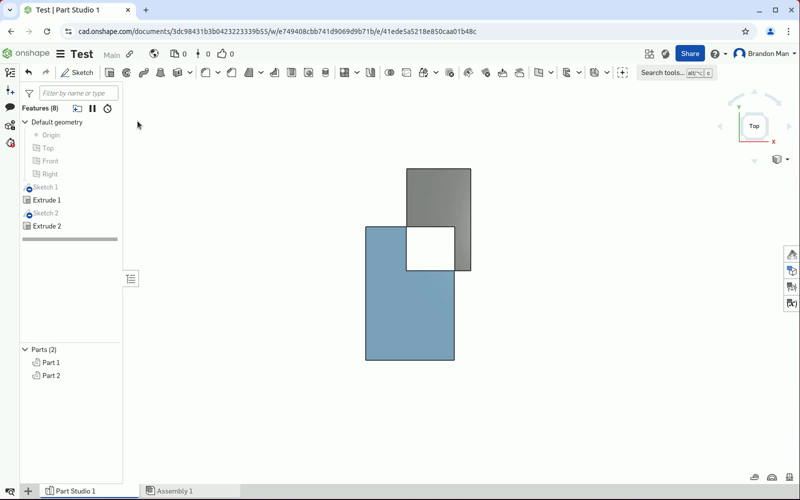
key(shift+h)
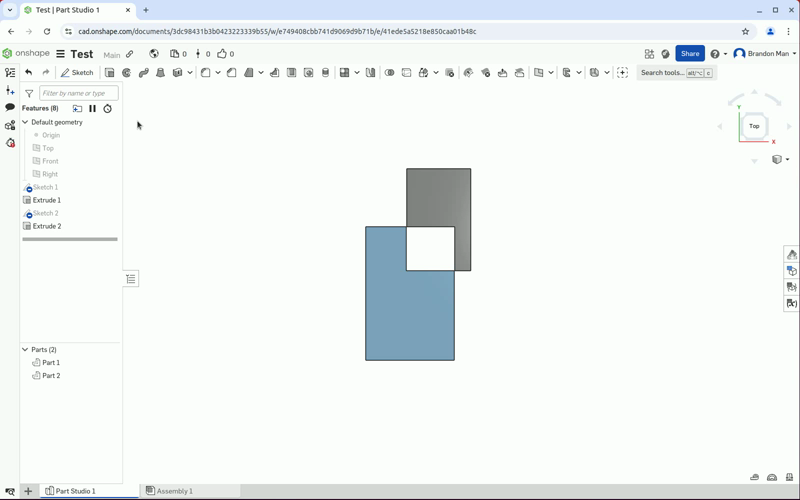
key(shift+h)
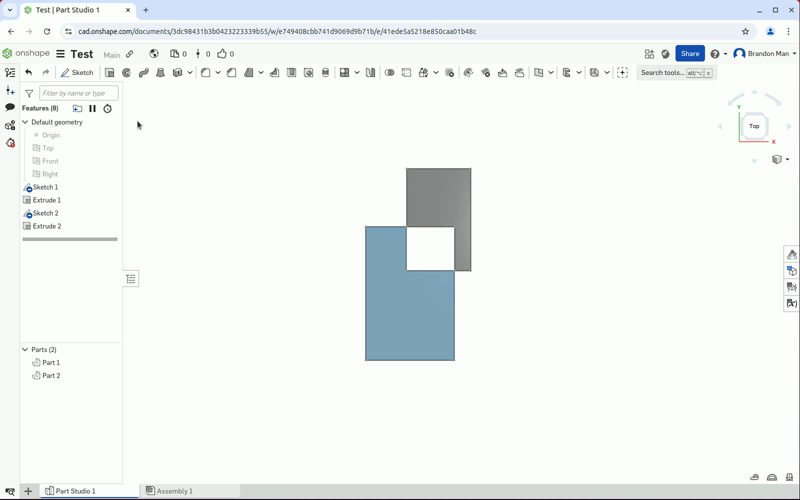
key(shift+7)
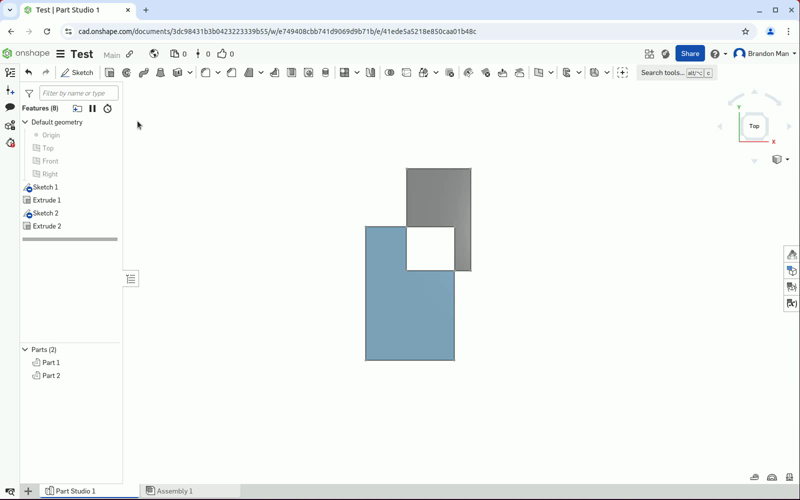
key(up, 3)
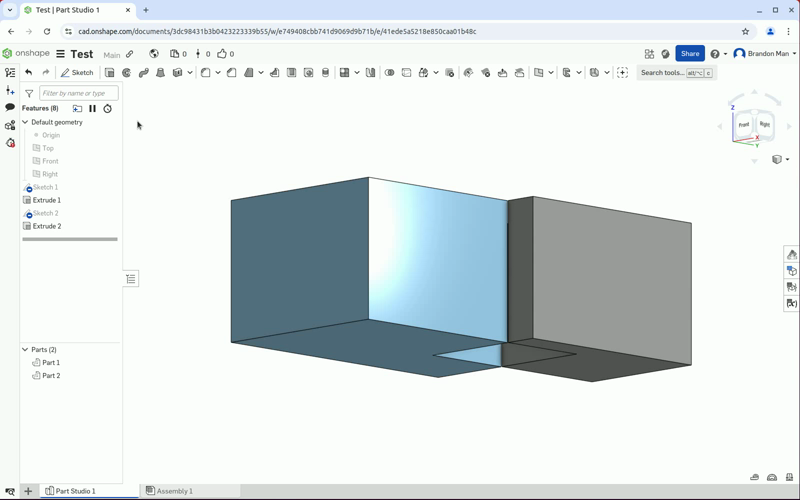
key(left, 3)
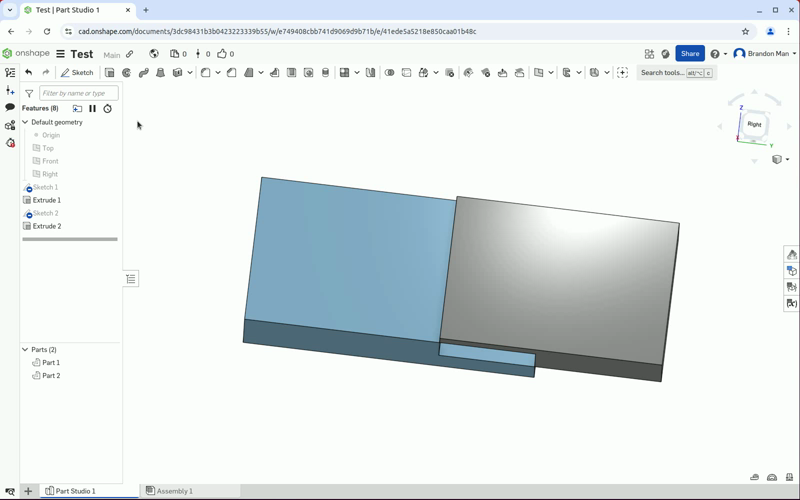
key(right, 3)
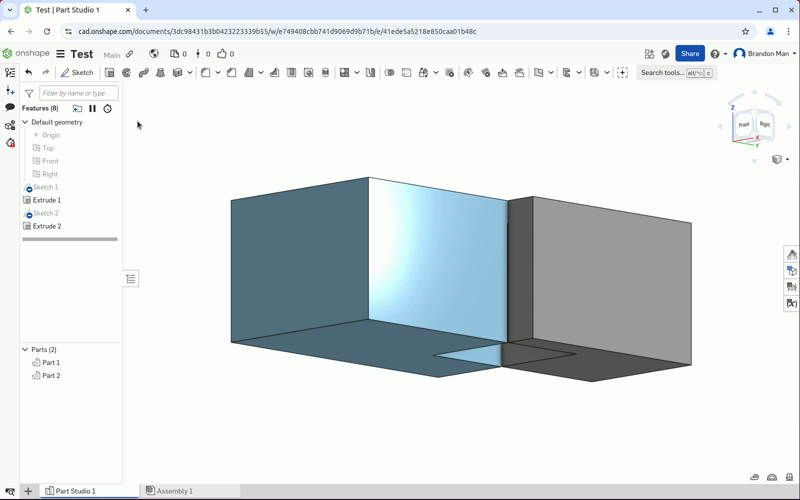
key(down, 3)
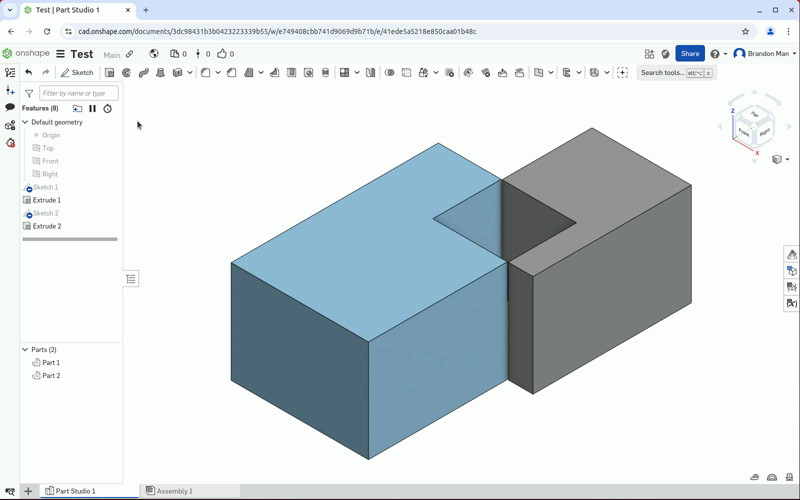
mouse_move(73, 189)
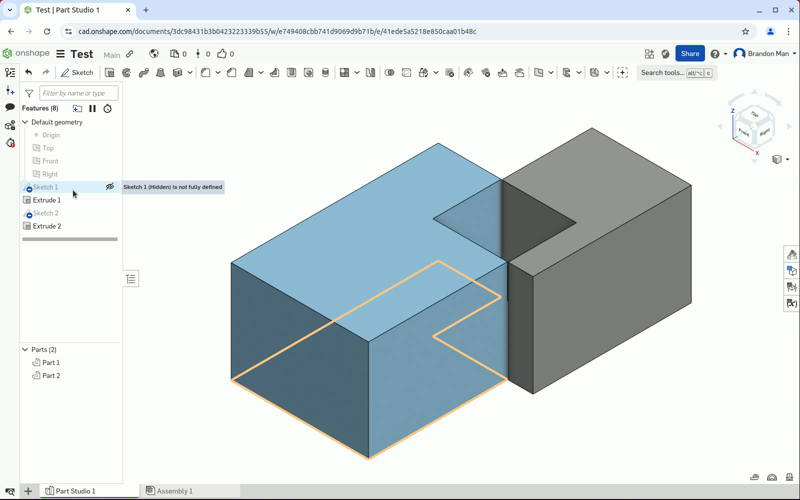
click(73, 189)